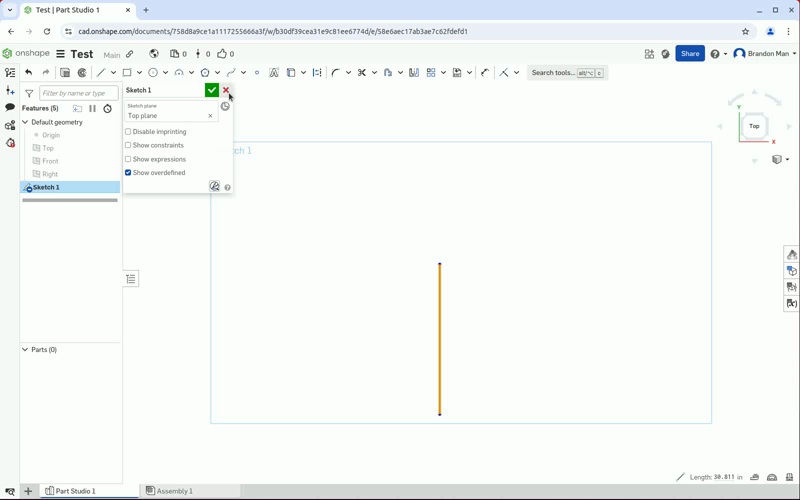
key(shift+h)
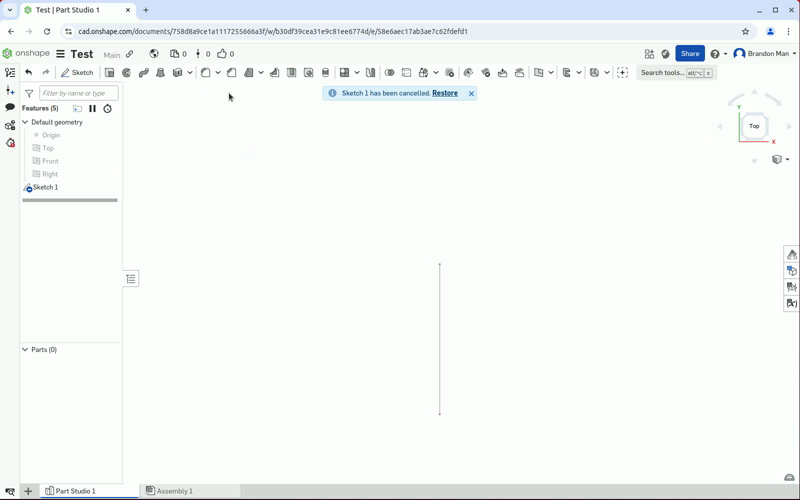
key(shift+s)
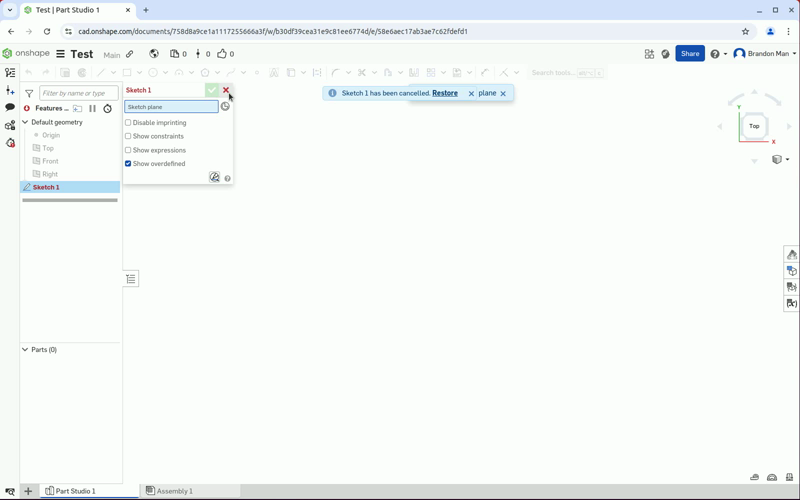
mouse_move(73, 150)
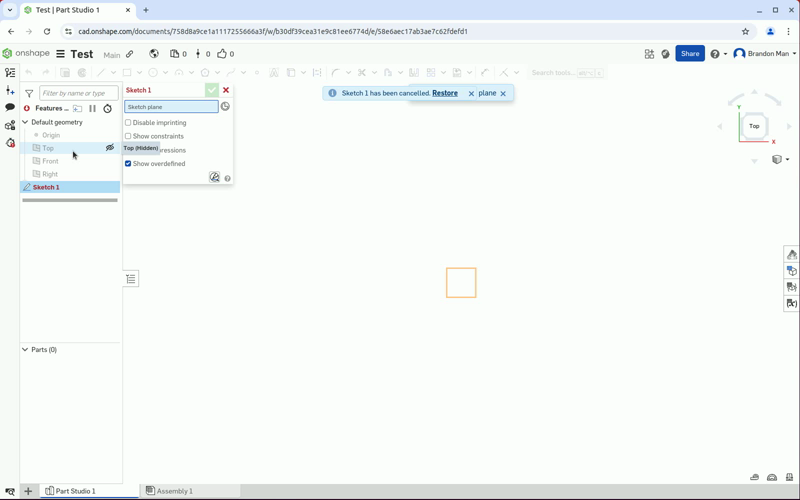
click(73, 150)
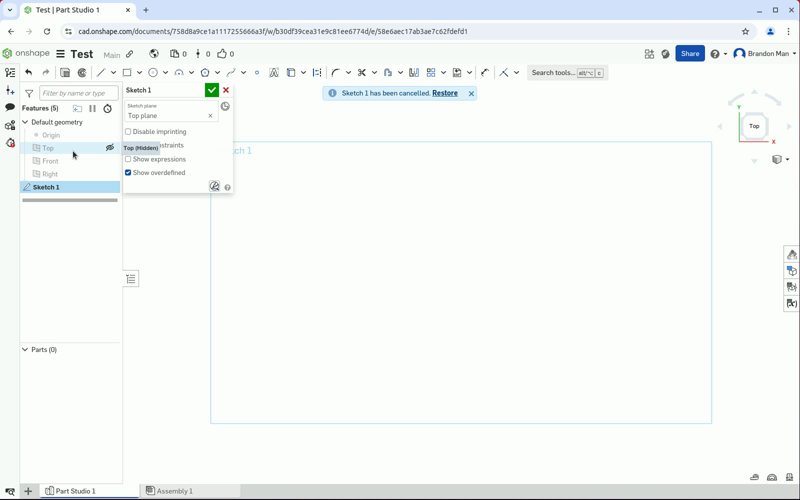
mouse_move(73, 352)
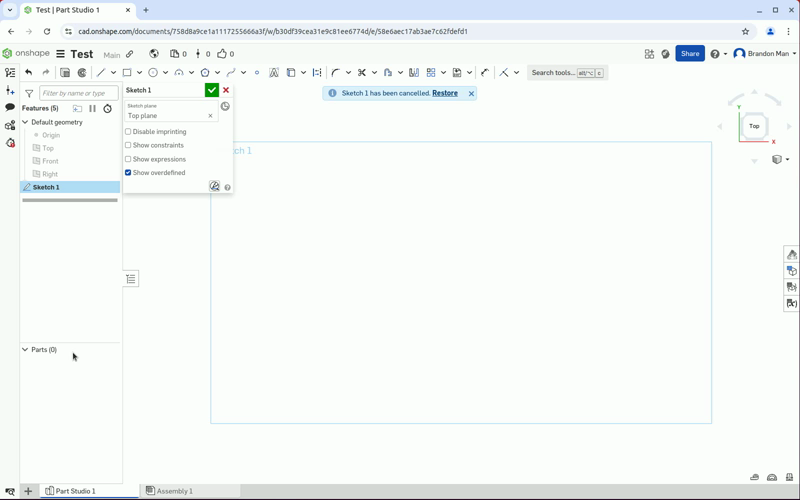
key(y)
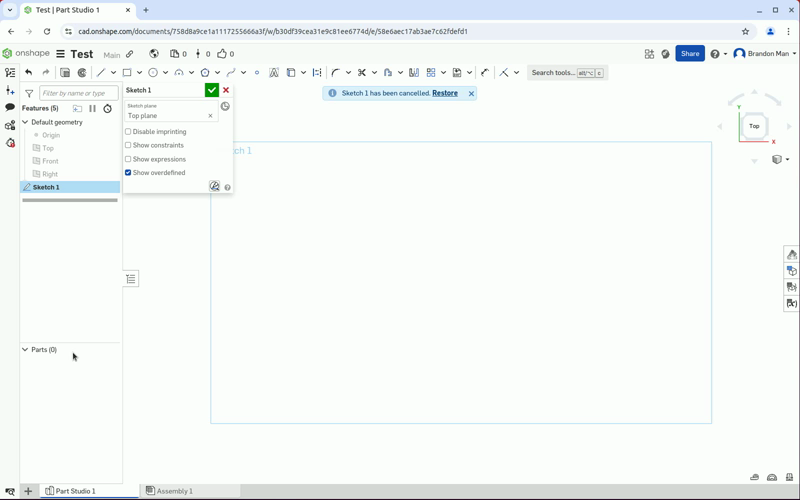
key(l)
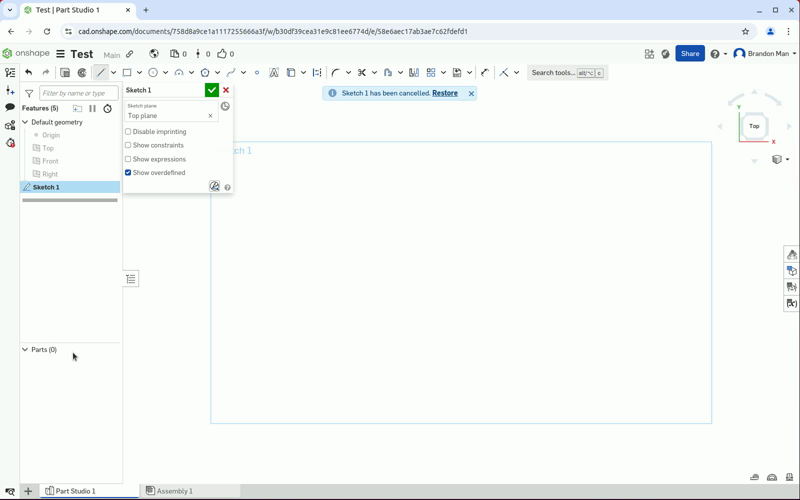
key_down(shift)
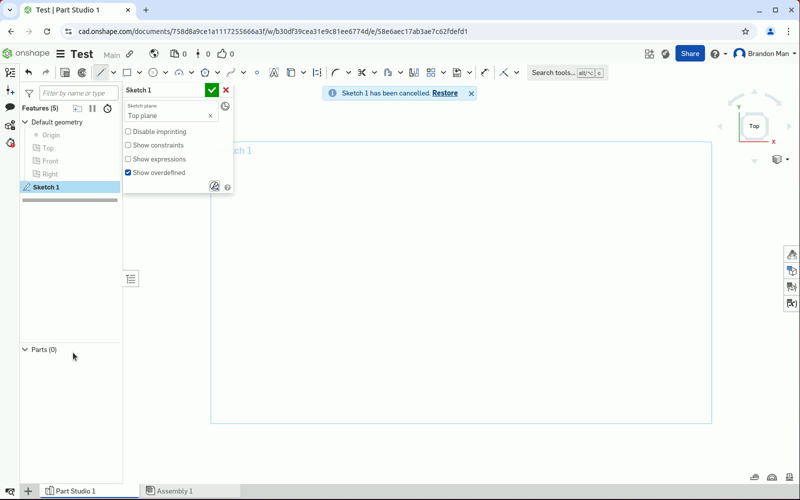
mouse_move(460, 275)
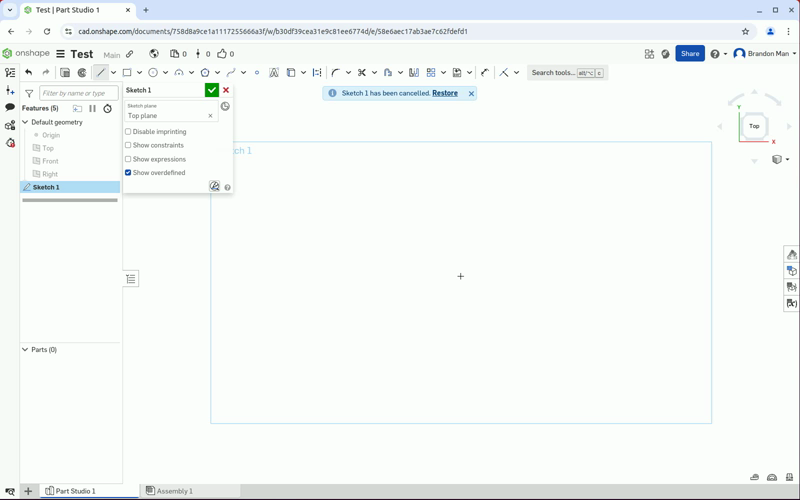
click(460, 275)
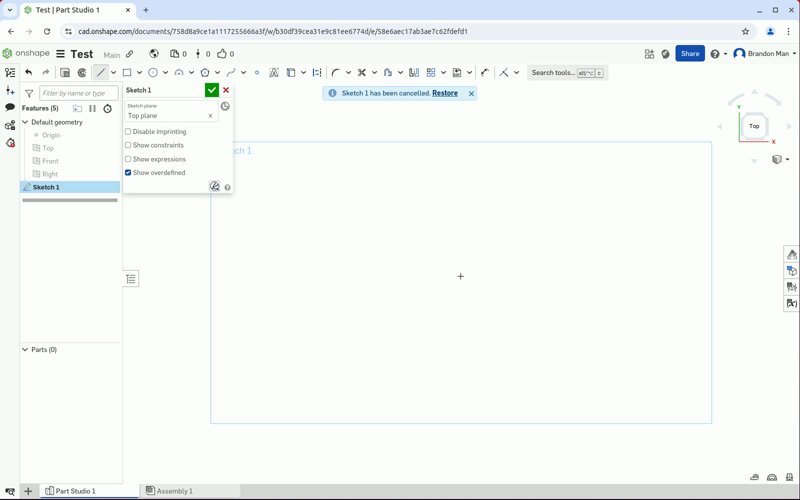
key_up(shift)
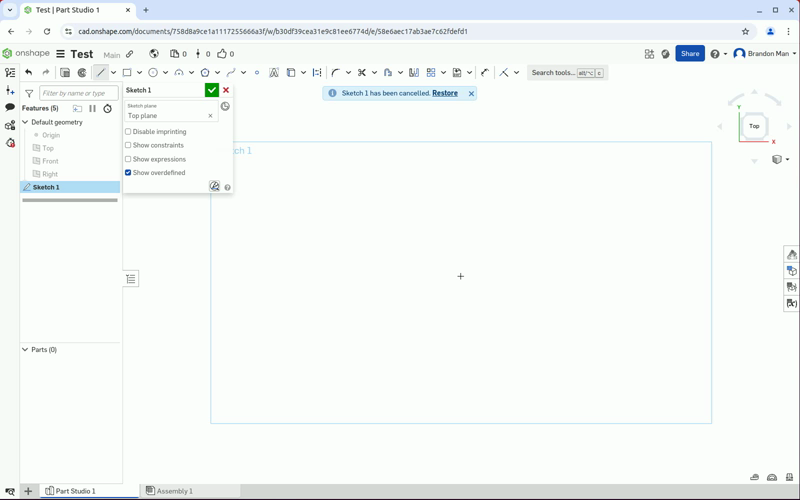
key_down(shift)
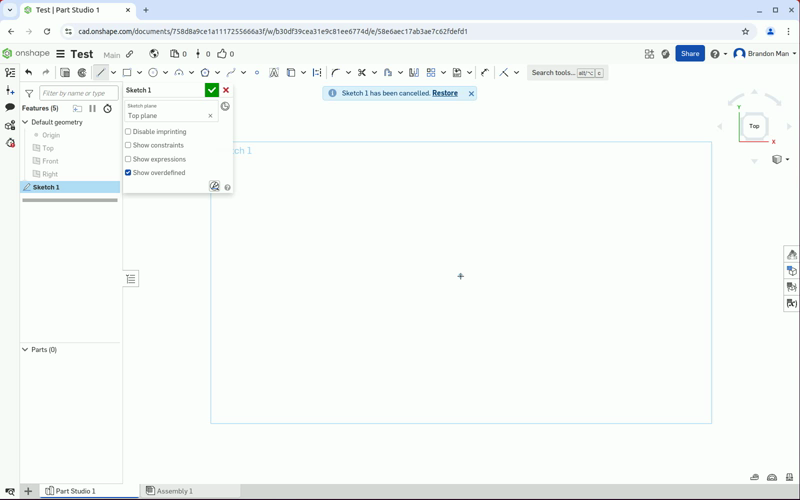
mouse_move(573, 275)
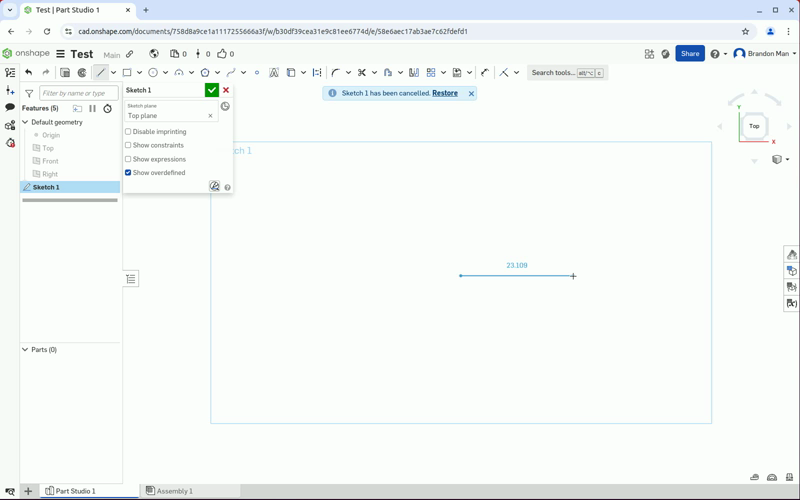
click(573, 275)
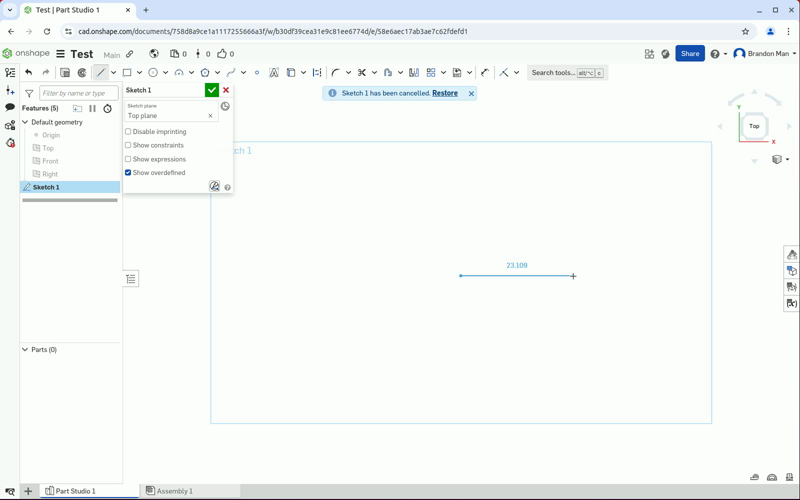
key_up(shift)
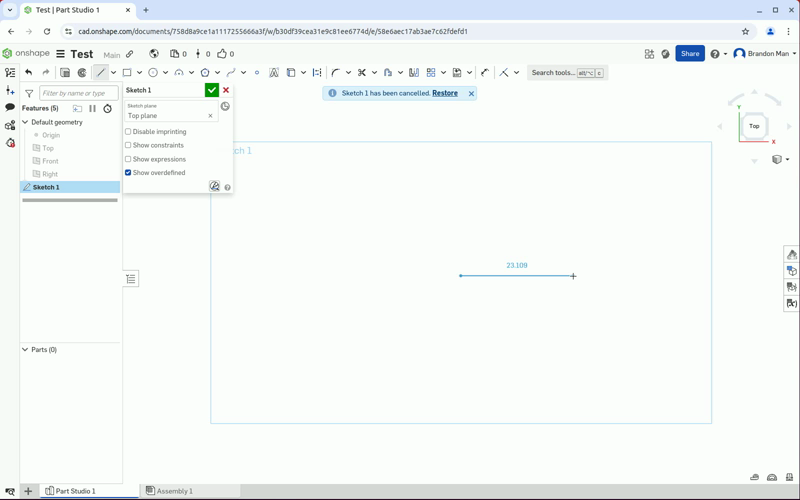
key_down(shift)
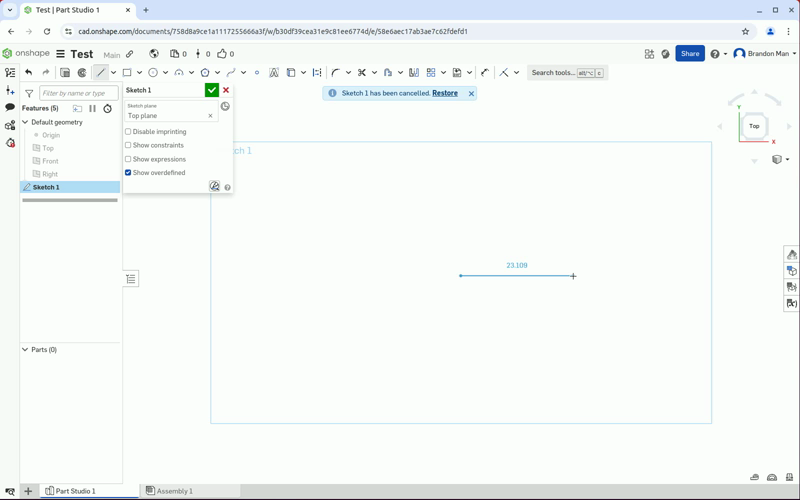
mouse_move(573, 206)
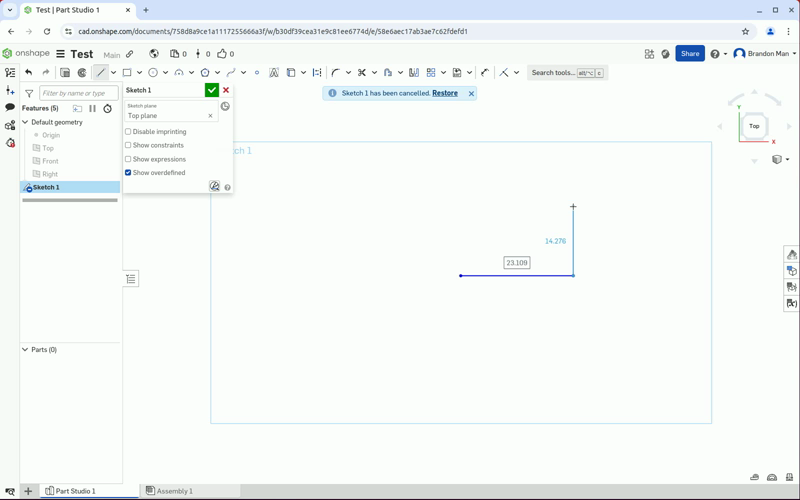
click(573, 206)
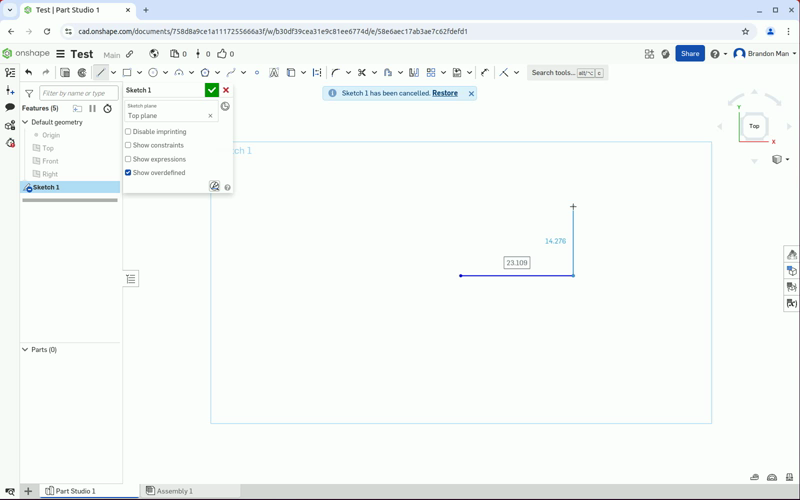
key_up(shift)
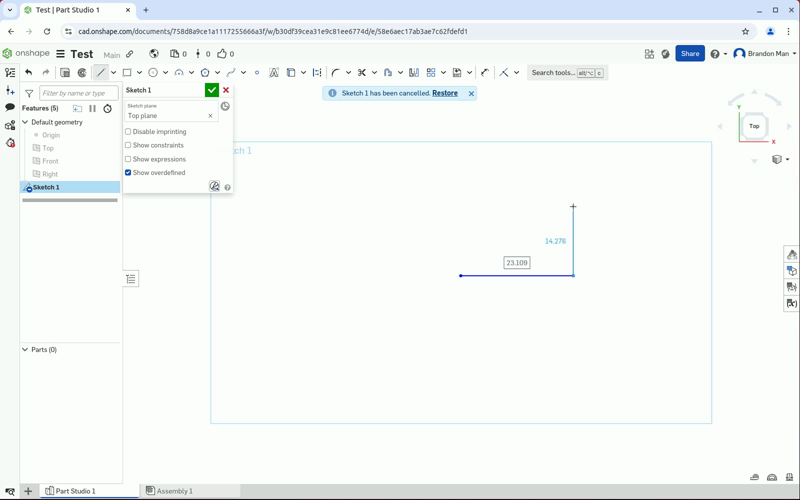
key_down(shift)
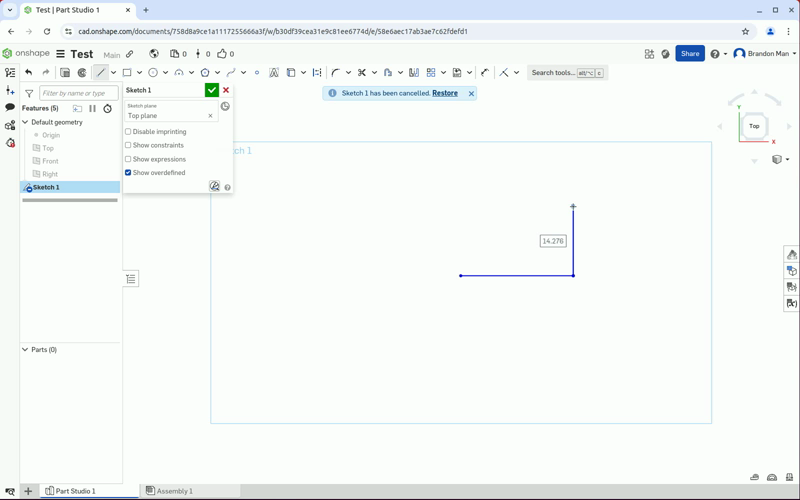
mouse_move(460, 206)
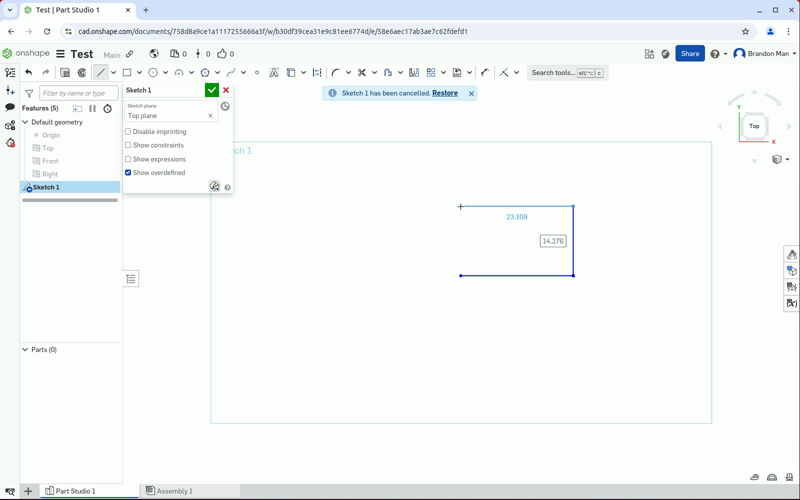
click(460, 206)
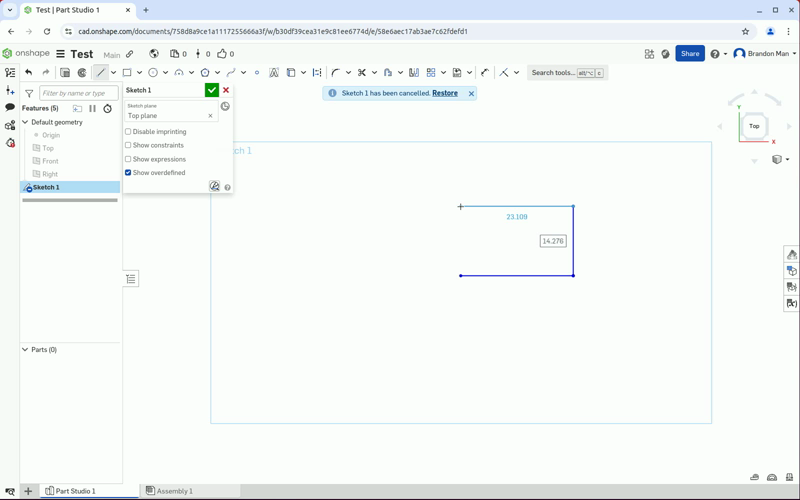
key_up(shift)
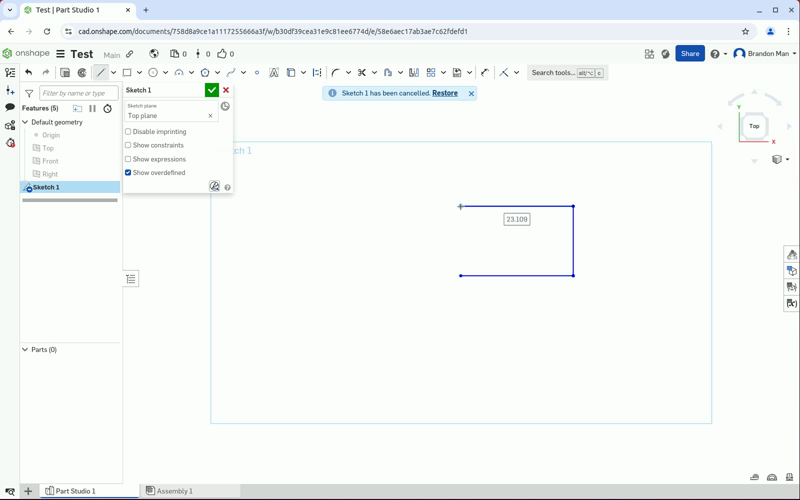
key_down(shift)
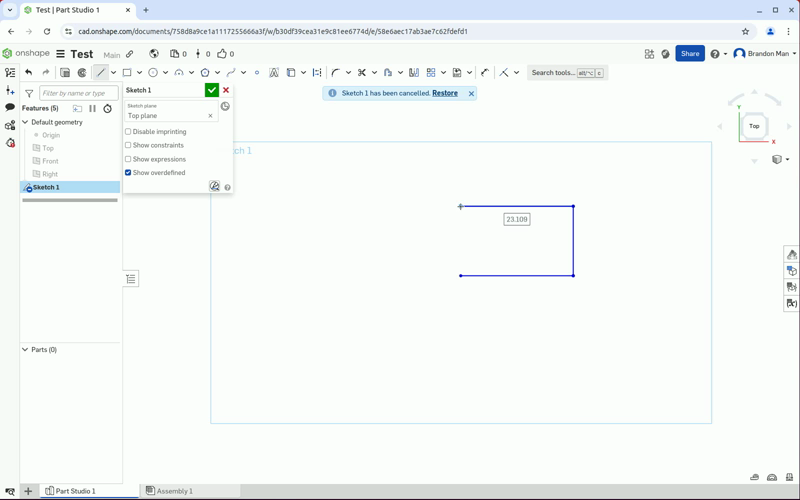
mouse_move(460, 275)
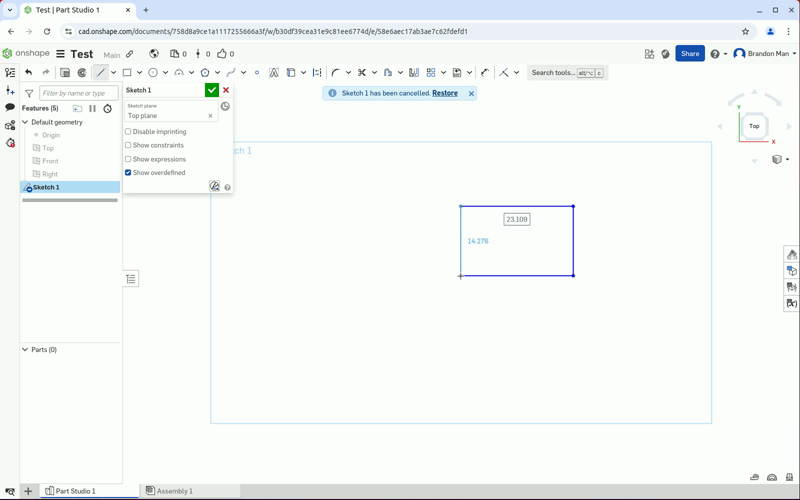
key_up(shift)
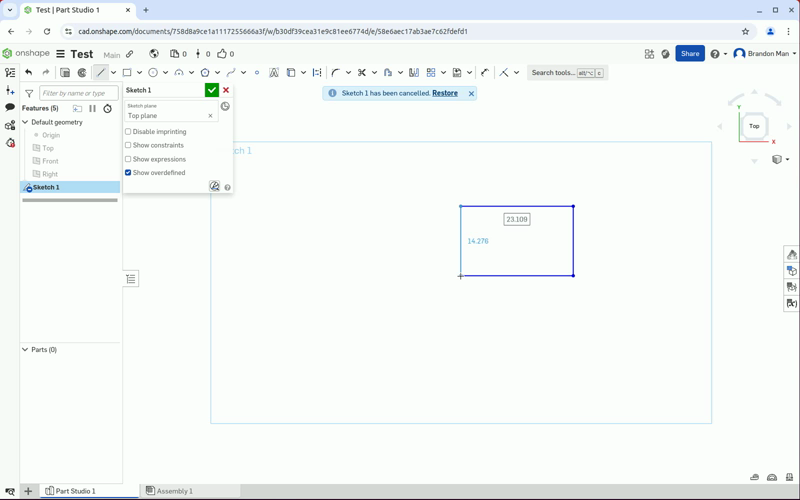
click(460, 275)
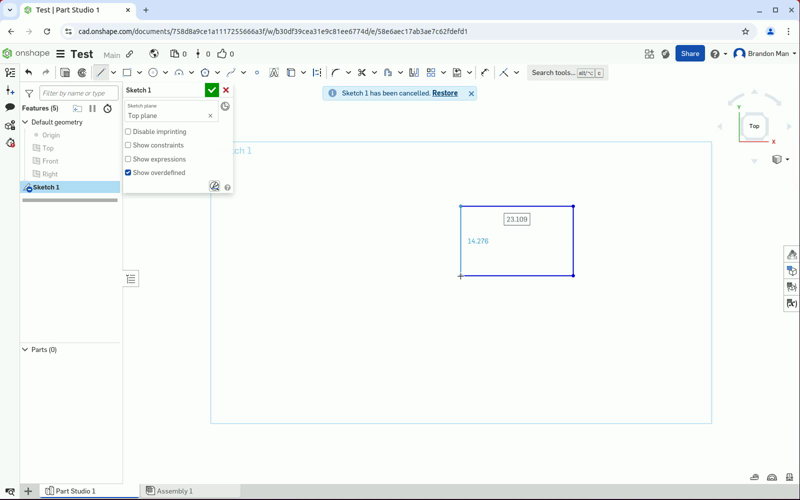
key(esc)
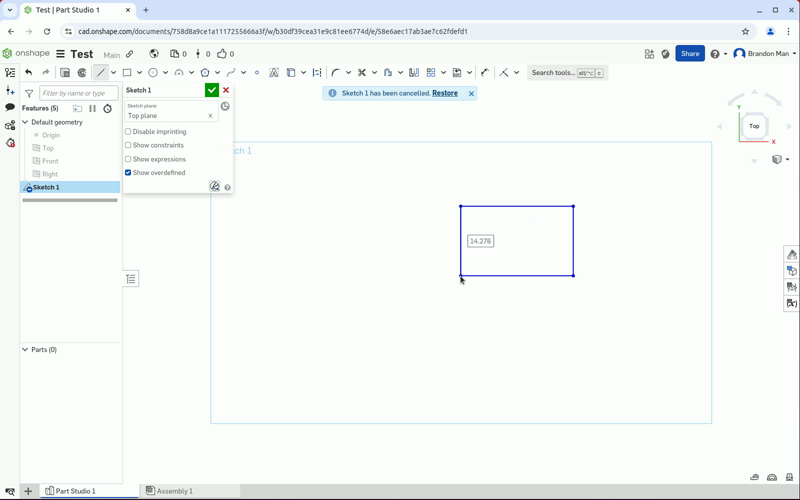
mouse_move(482, 259)
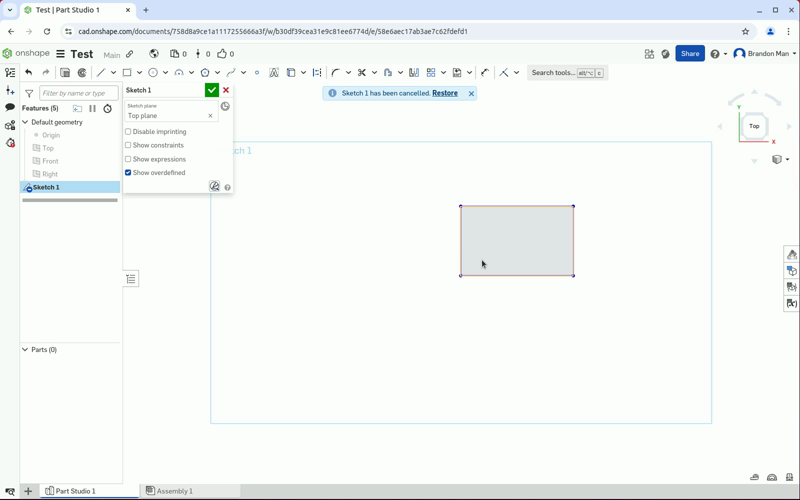
click(482, 259)
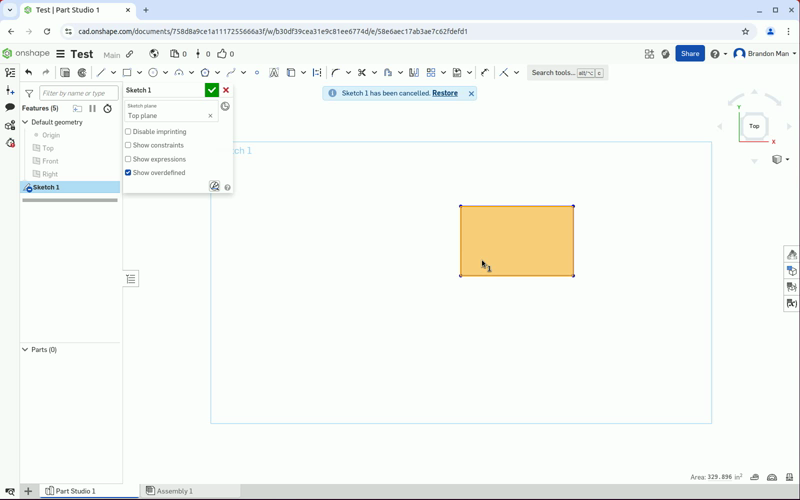
mouse_move(73, 352)
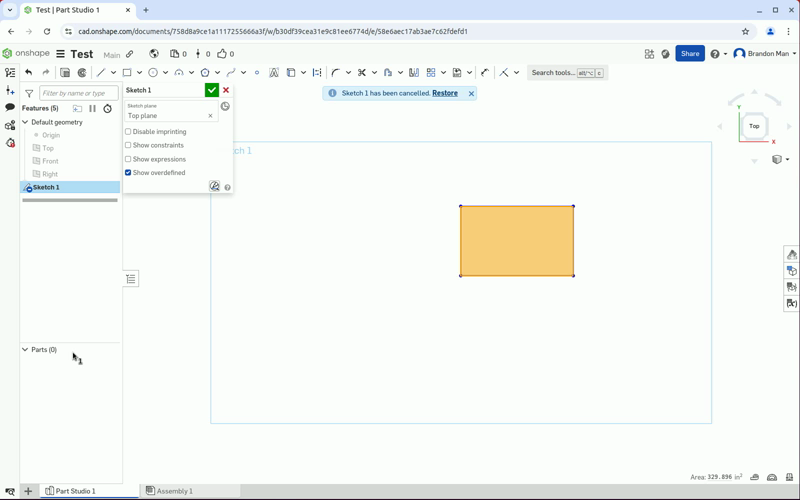
key(shift+y)
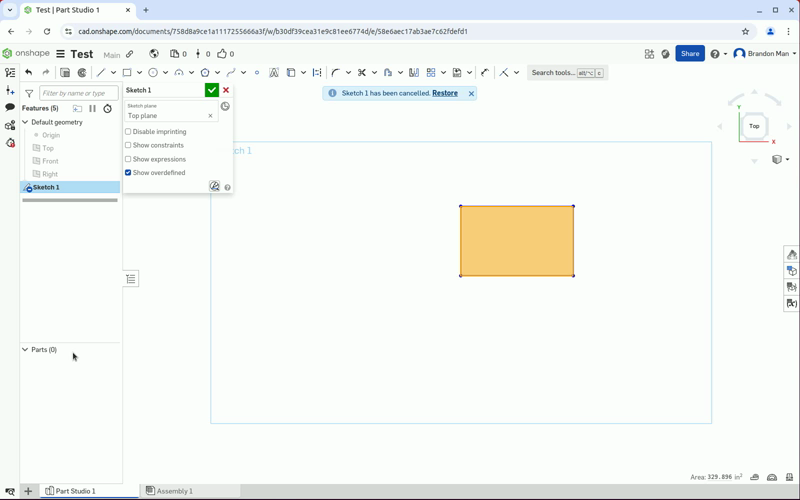
key(shift+e)
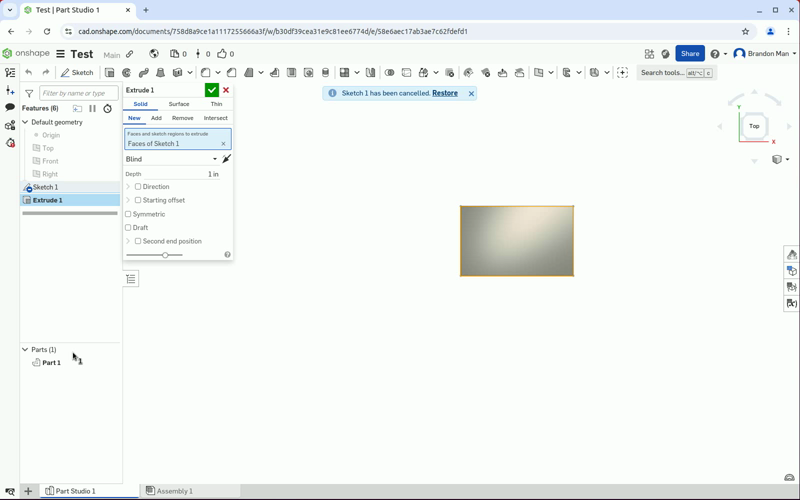
mouse_move(143, 106)
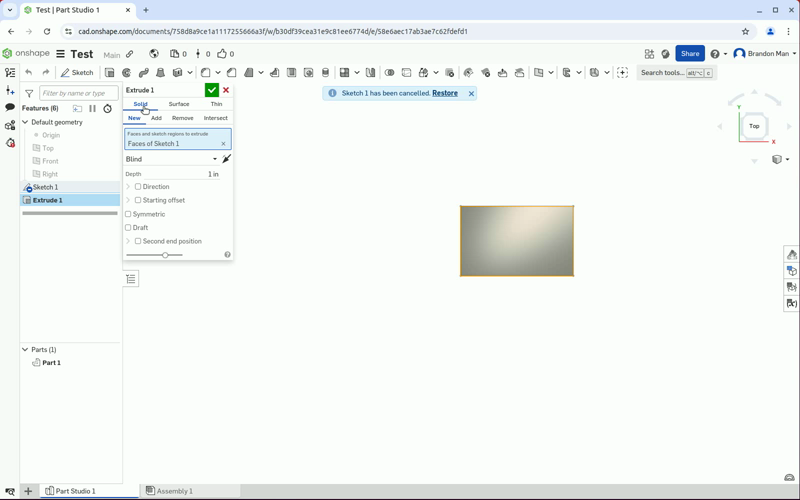
click(143, 106)
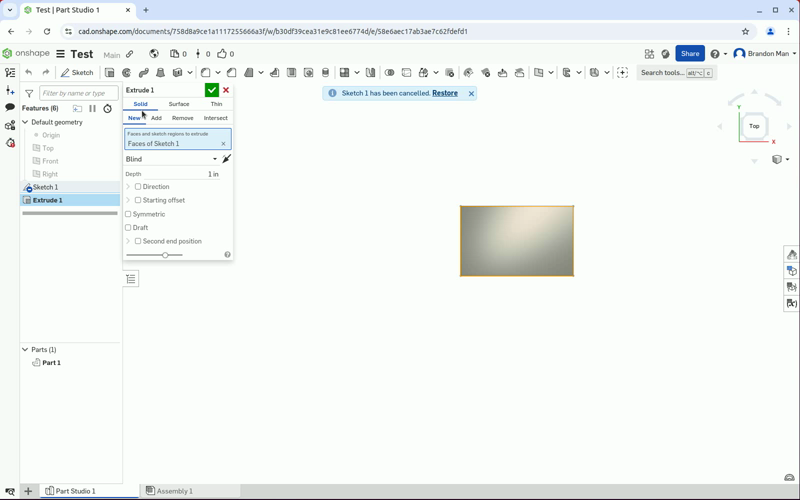
mouse_move(137, 120)
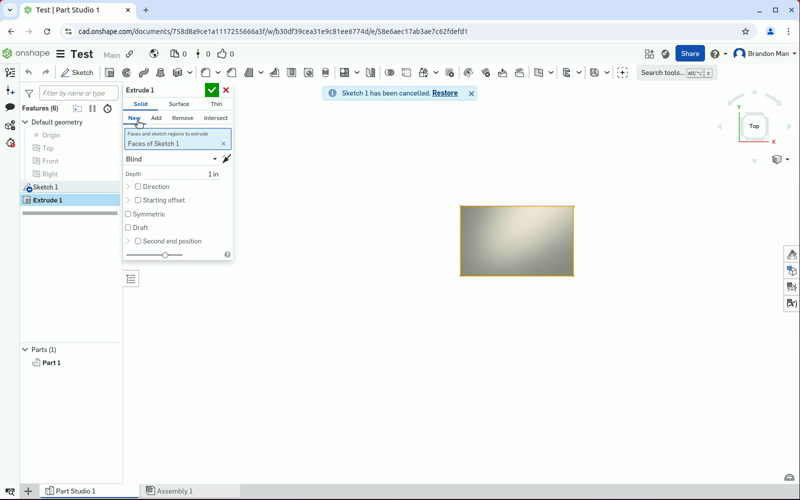
click(137, 120)
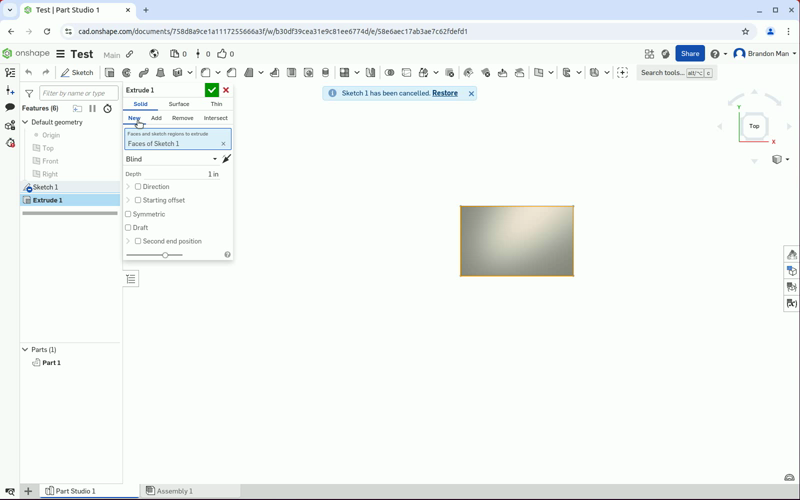
key(tab, 4)
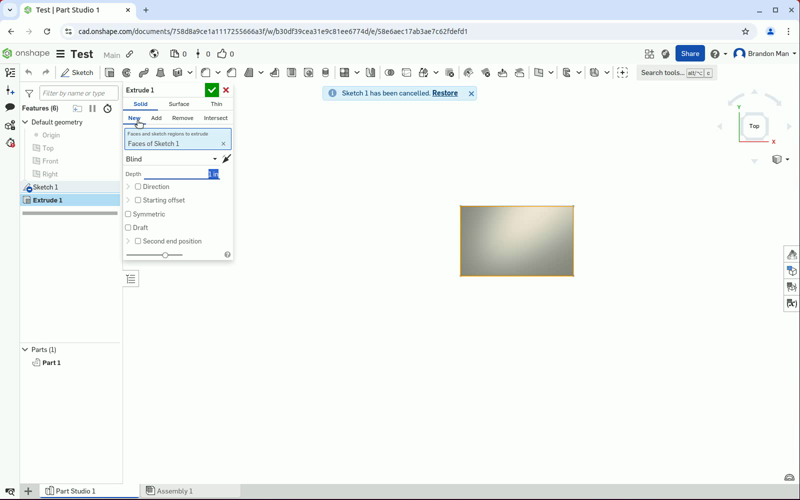
text(1.204)
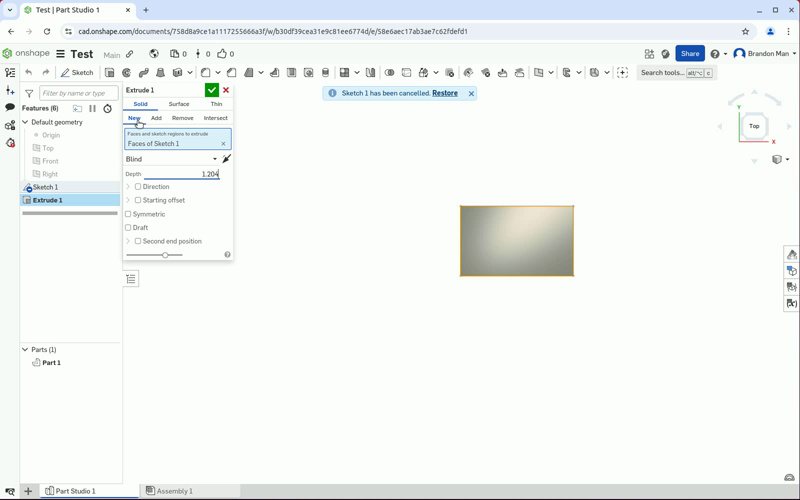
key(enter)
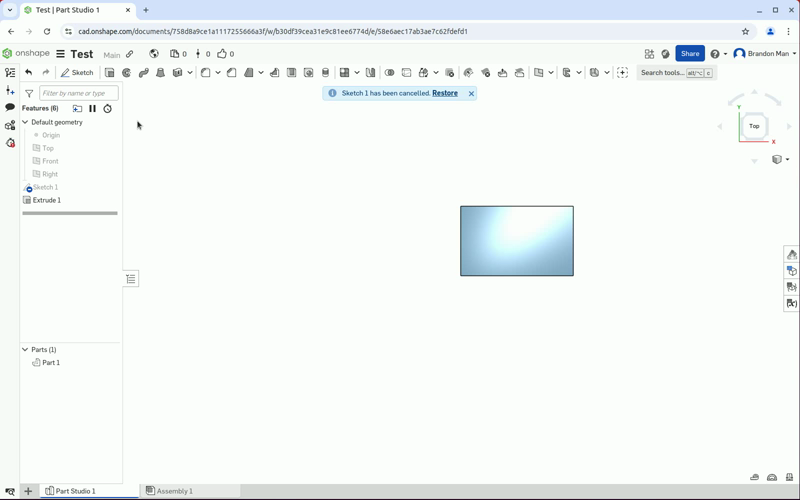
key(shift+h)
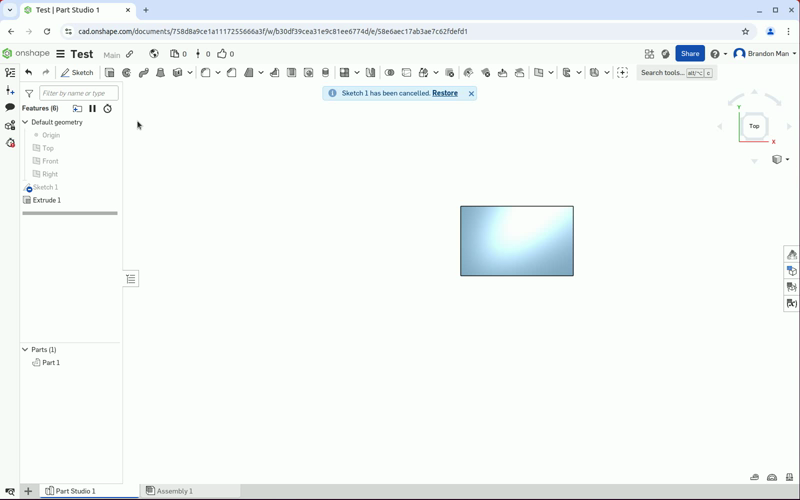
key(shift+h)
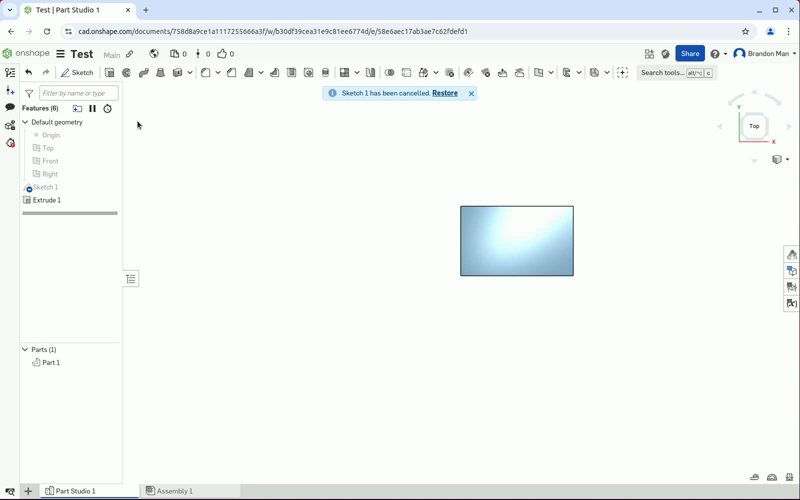
mouse_move(73, 189)
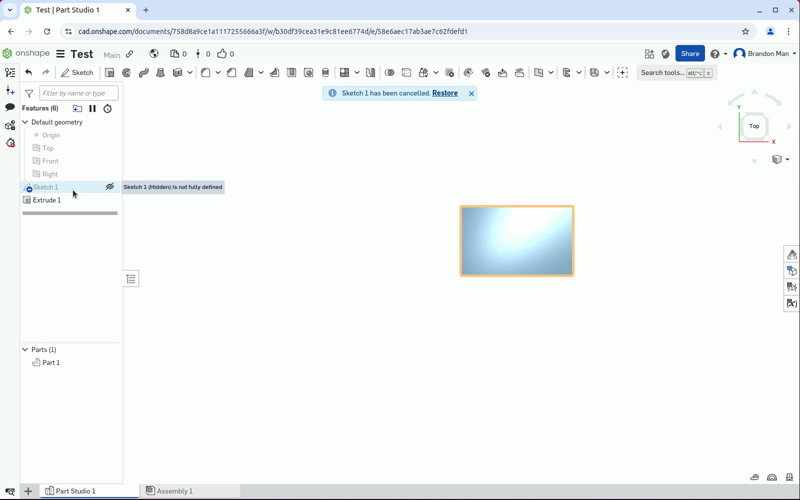
click(73, 189)
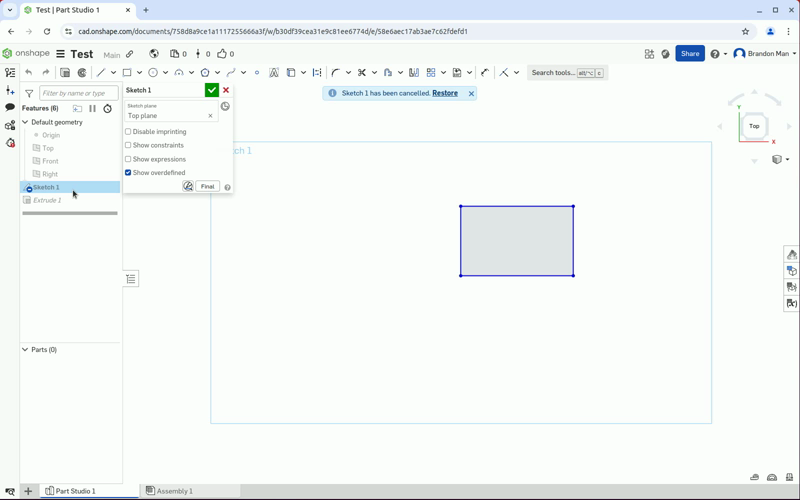
mouse_move(229, 92)
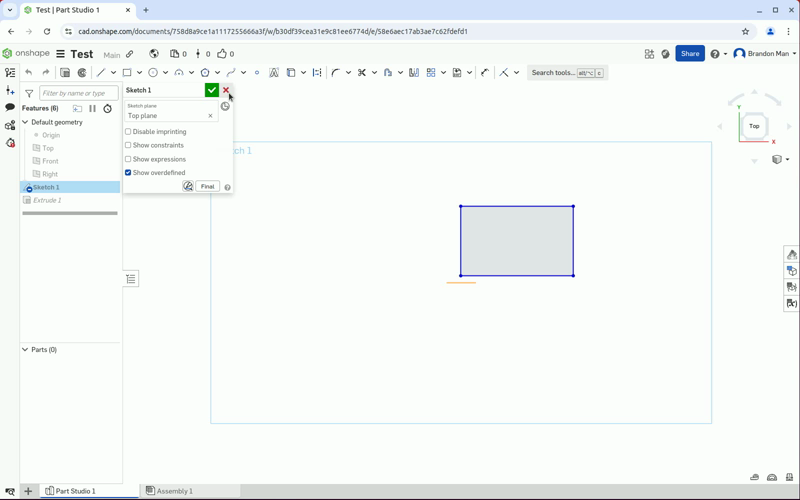
click(229, 92)
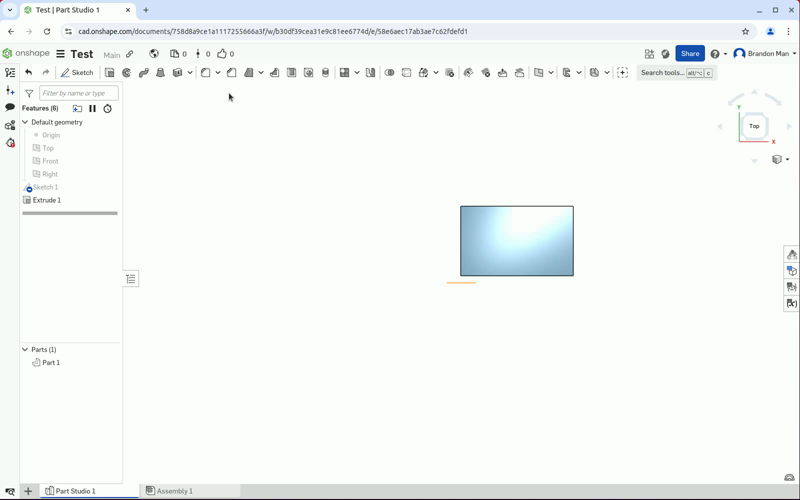
mouse_move(541, 75)
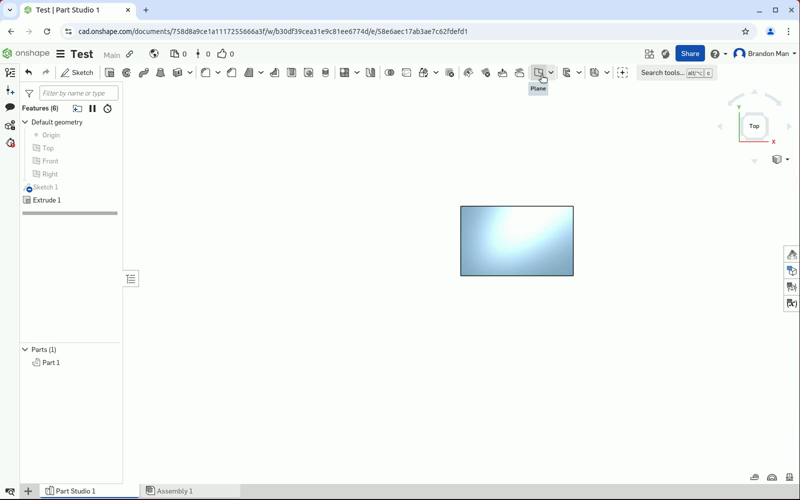
click(541, 75)
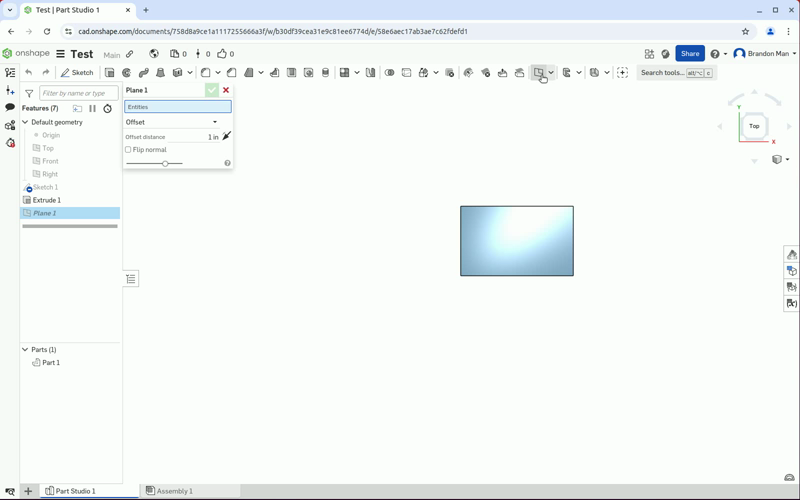
mouse_move(73, 150)
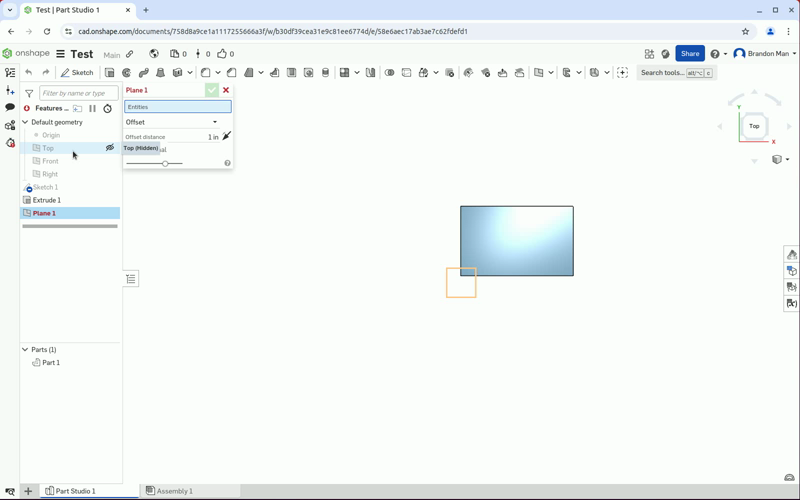
click(73, 150)
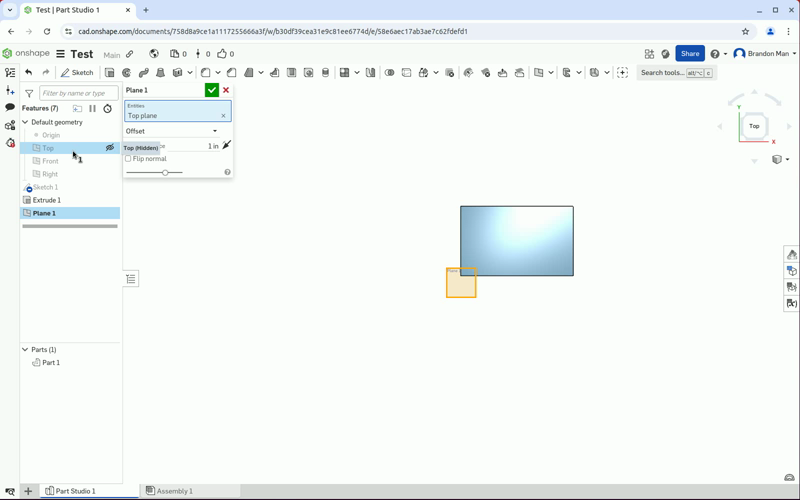
key(tab, 2)
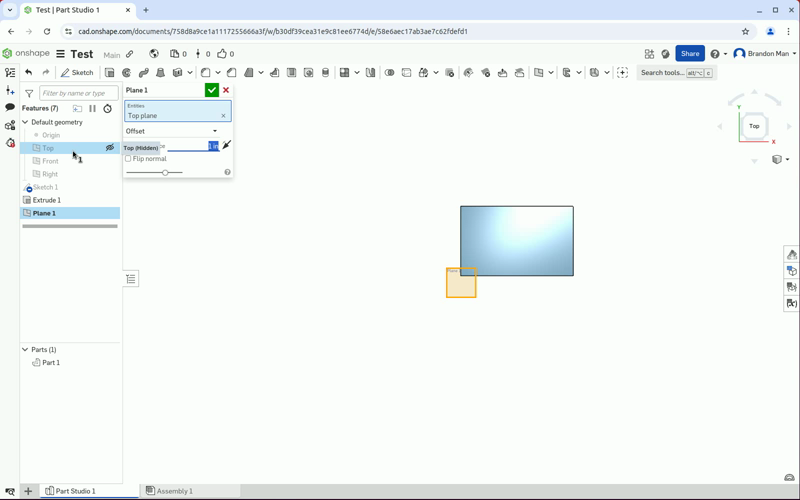
text(1.202)
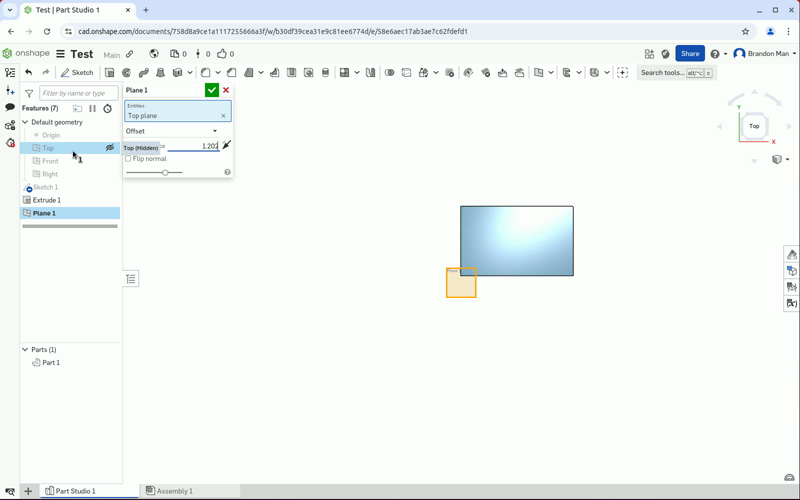
key(enter, 2)
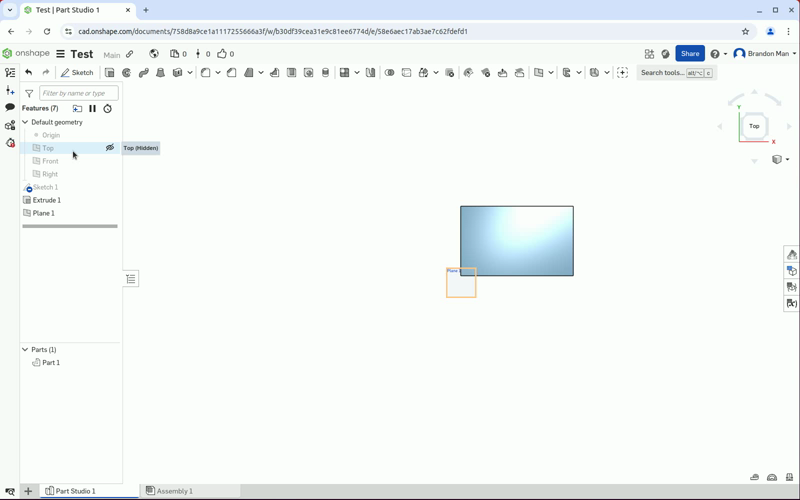
key(shift+s)
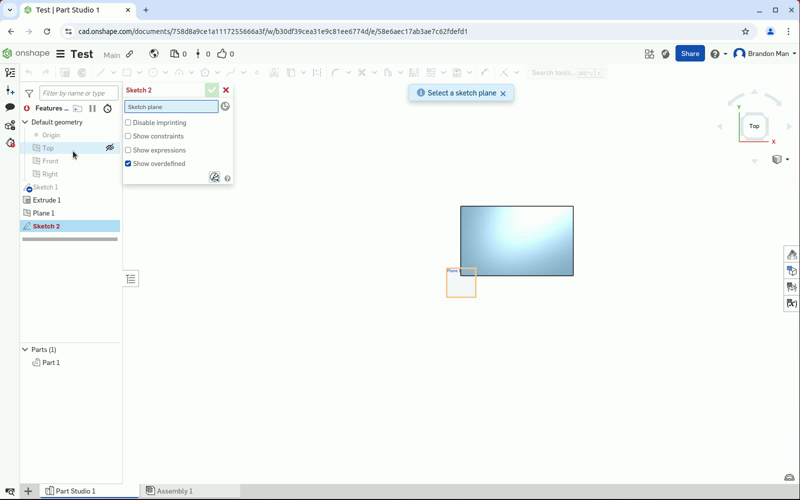
mouse_move(73, 215)
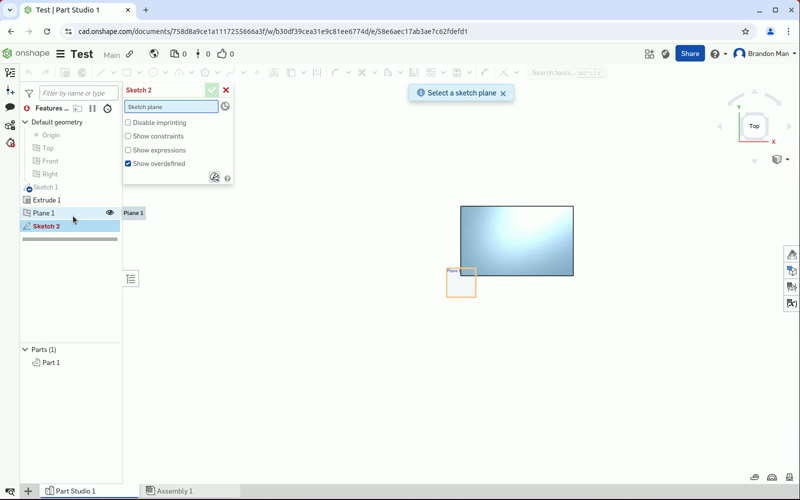
click(73, 215)
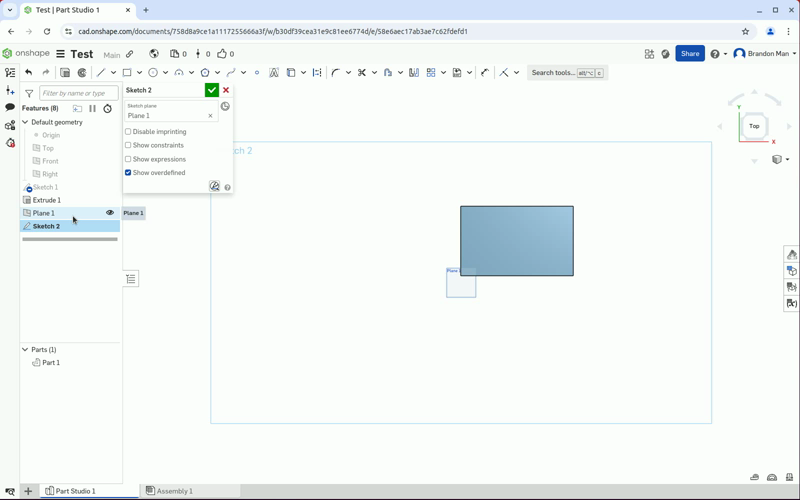
mouse_move(73, 352)
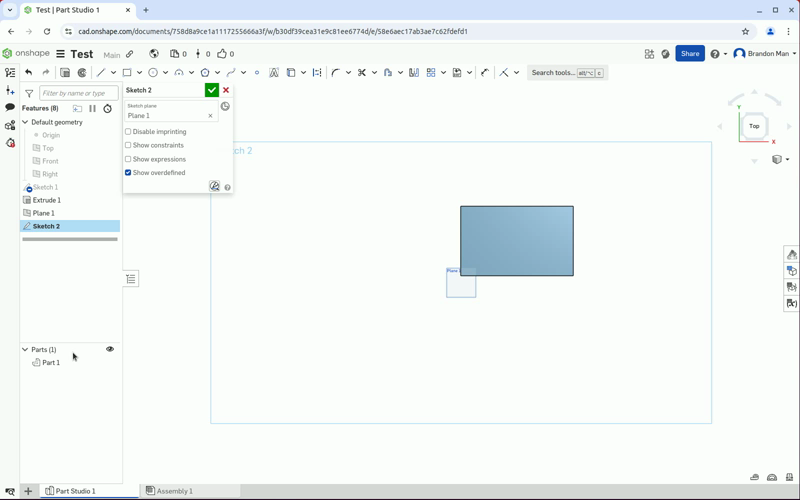
key(y)
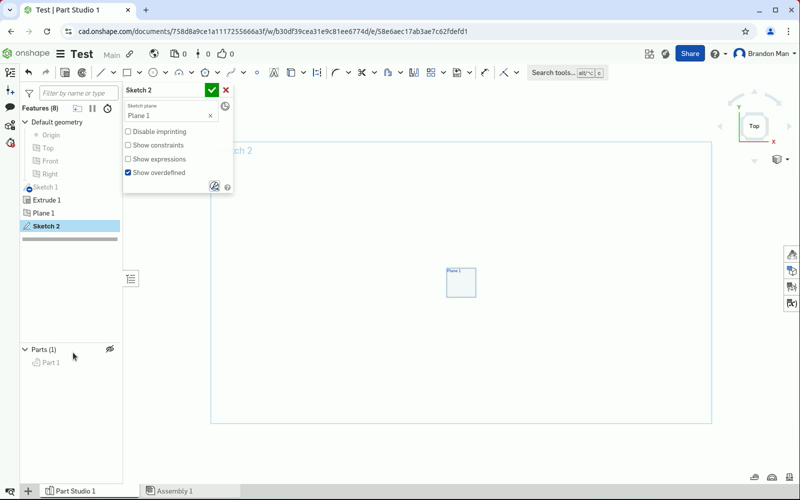
key(l)
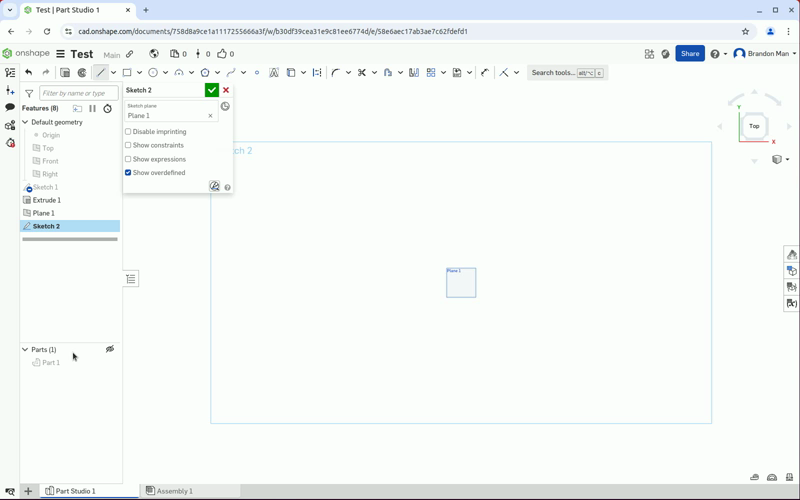
key_down(shift)
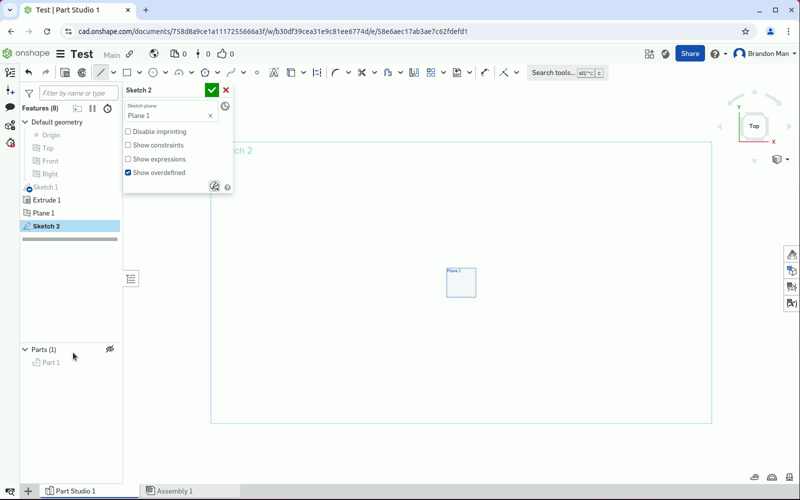
mouse_move(481, 268)
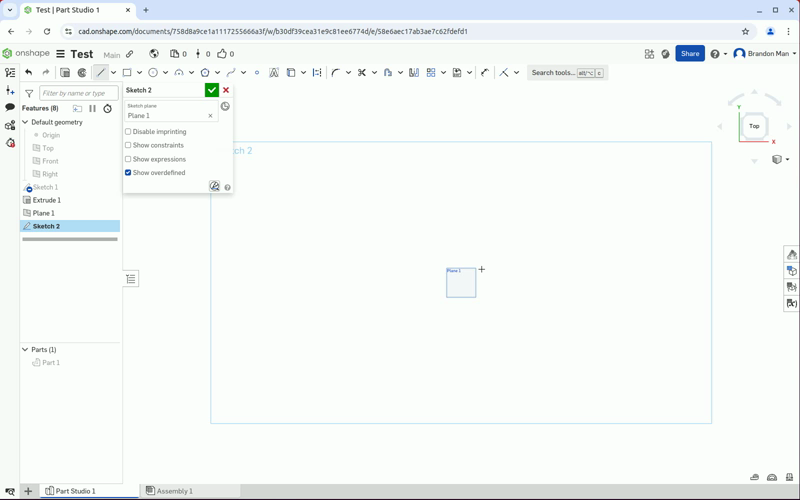
click(481, 268)
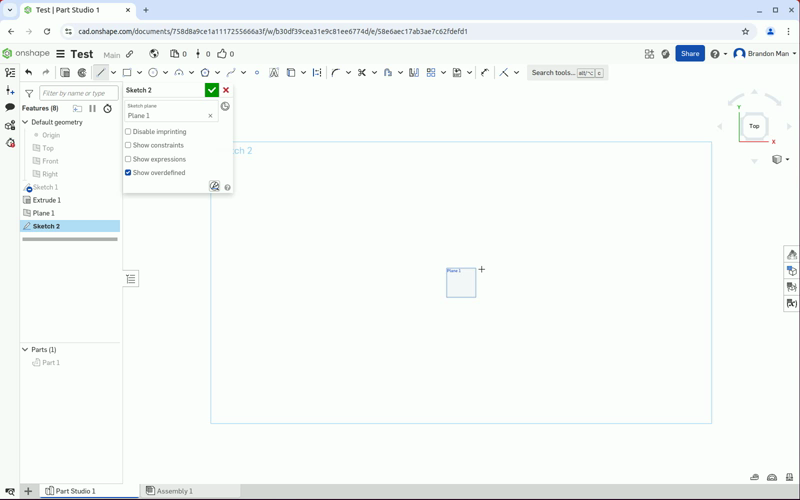
key_up(shift)
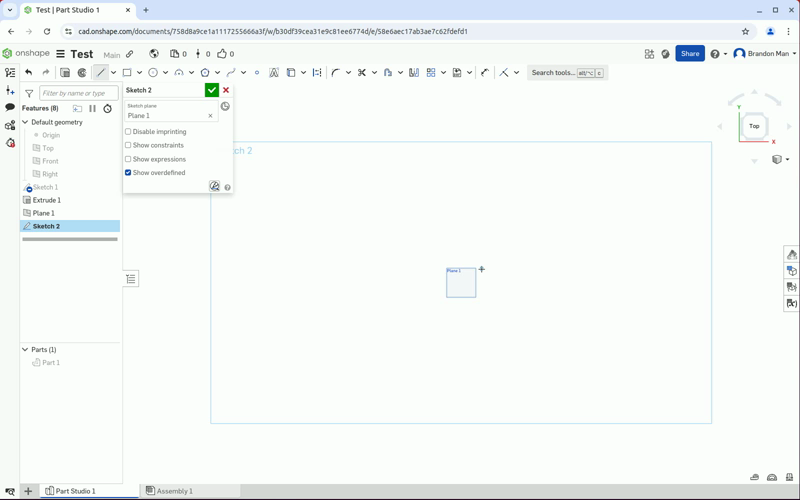
key_down(shift)
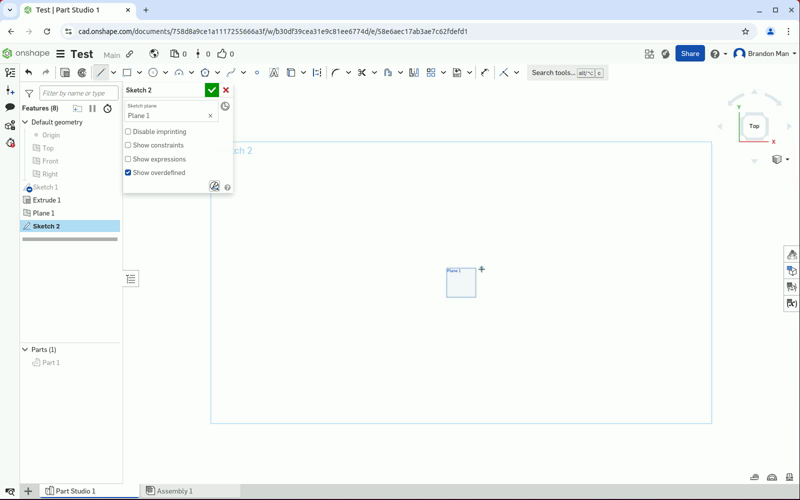
mouse_move(552, 268)
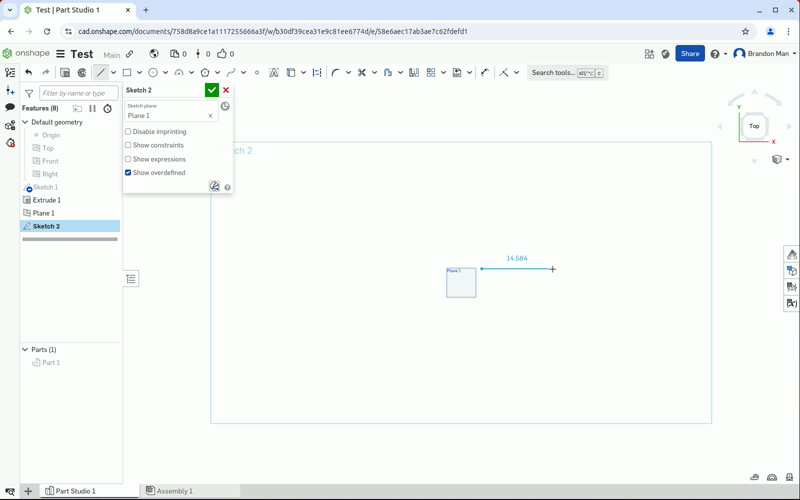
click(552, 268)
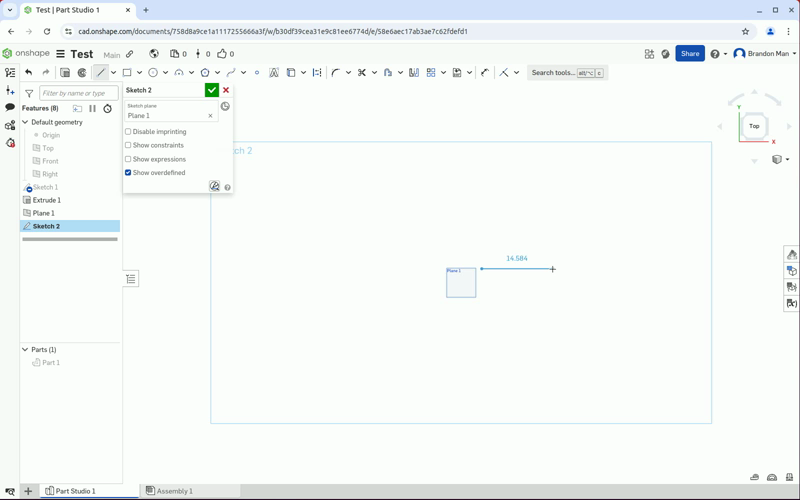
key_up(shift)
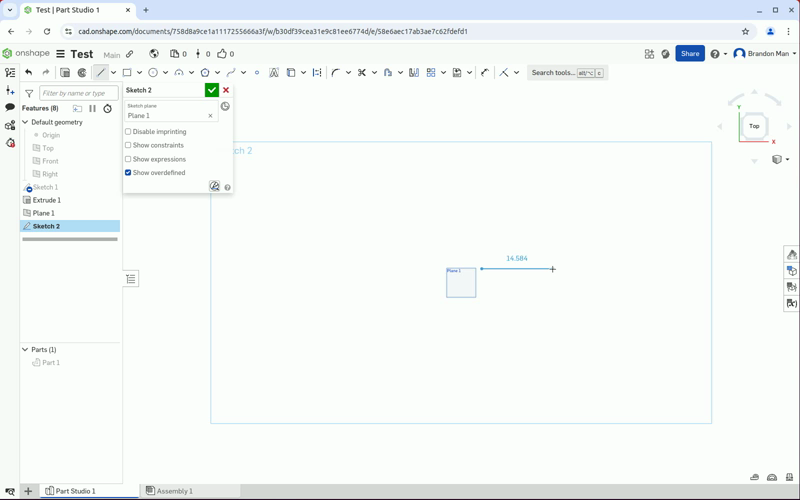
key_down(shift)
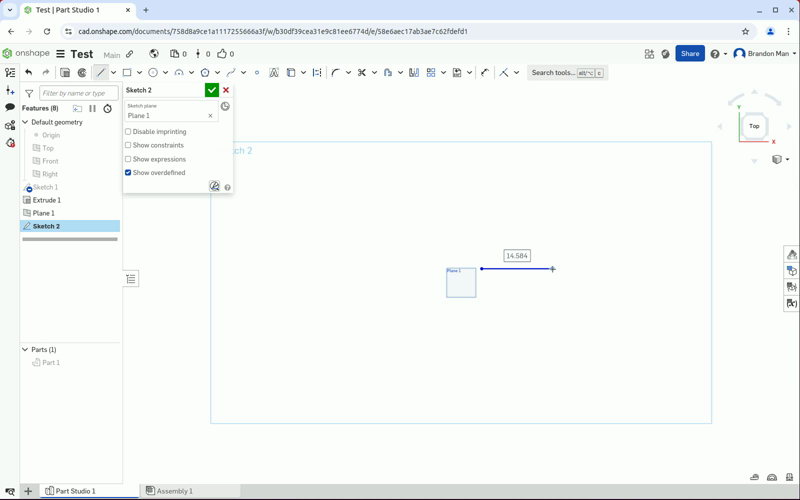
mouse_move(582, 268)
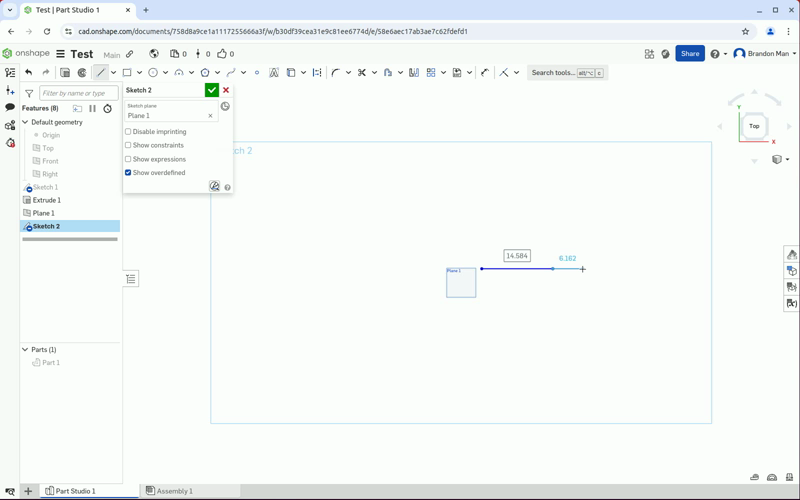
mouse_move(552, 212)
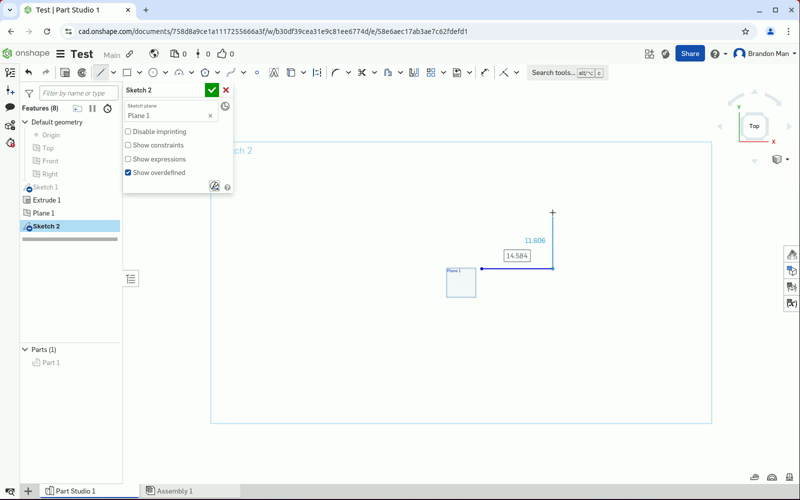
click(552, 212)
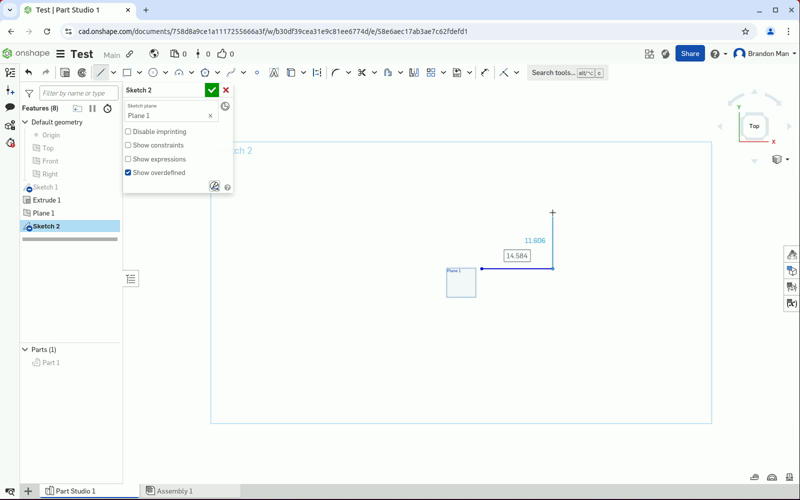
key_up(shift)
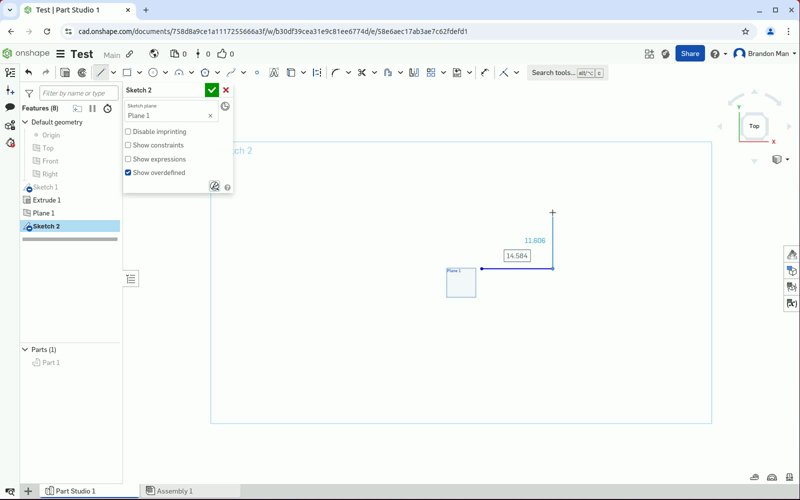
key_down(shift)
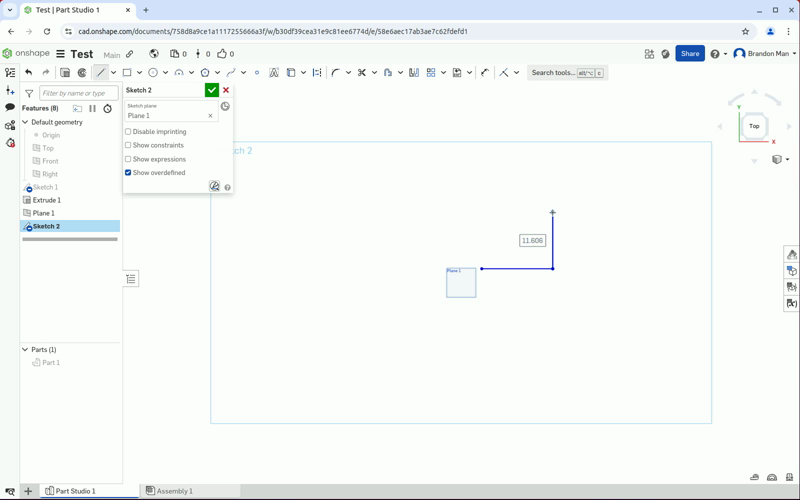
mouse_move(481, 212)
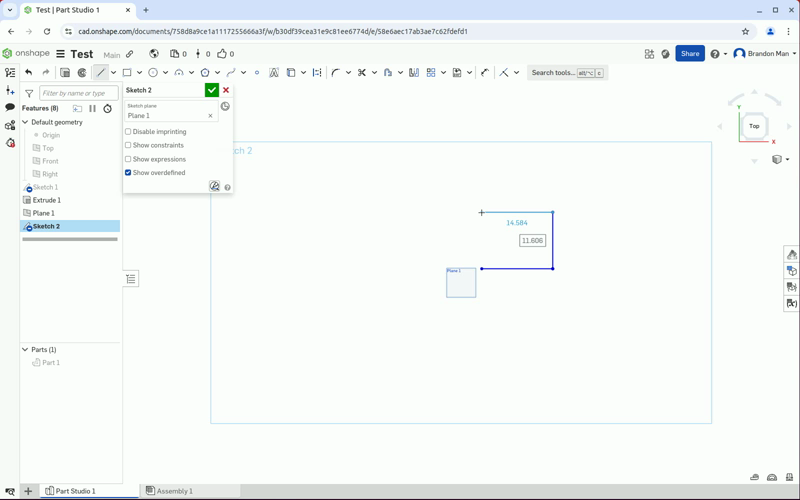
click(481, 212)
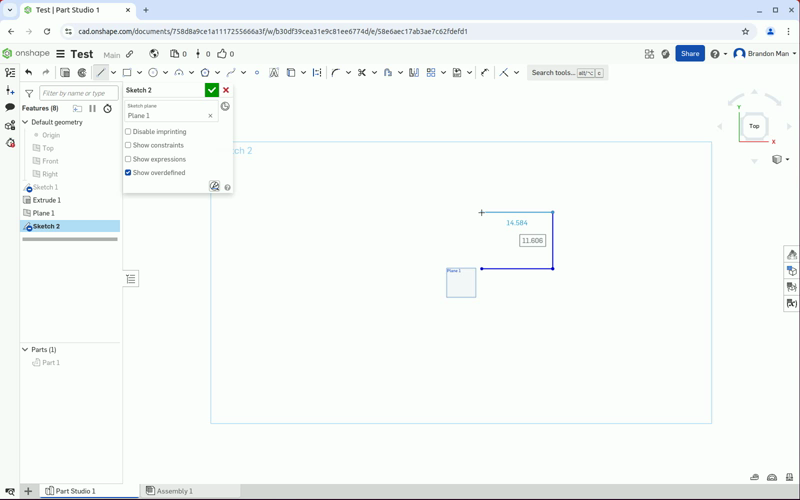
key_up(shift)
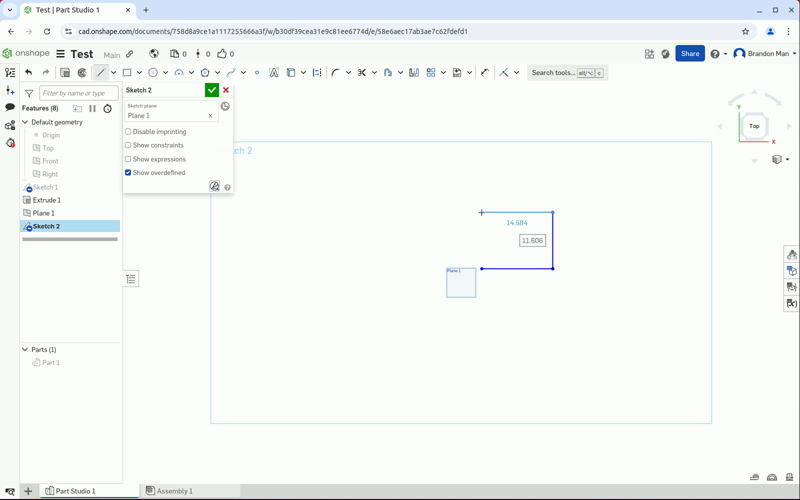
mouse_move(511, 212)
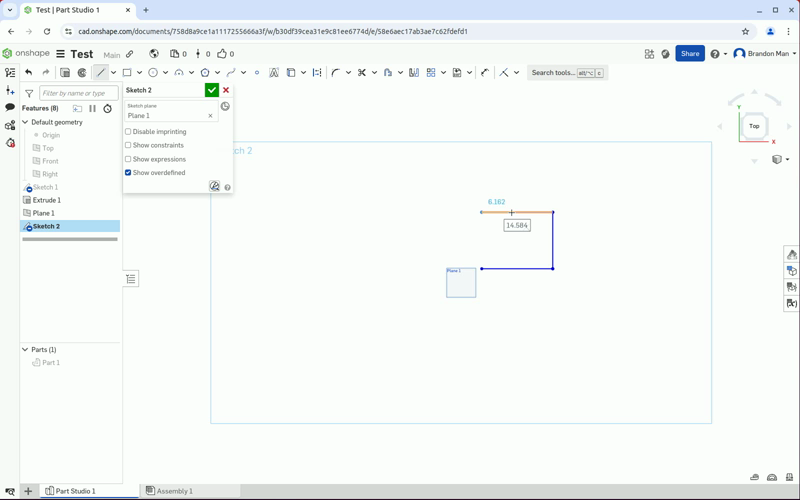
key_down(shift)
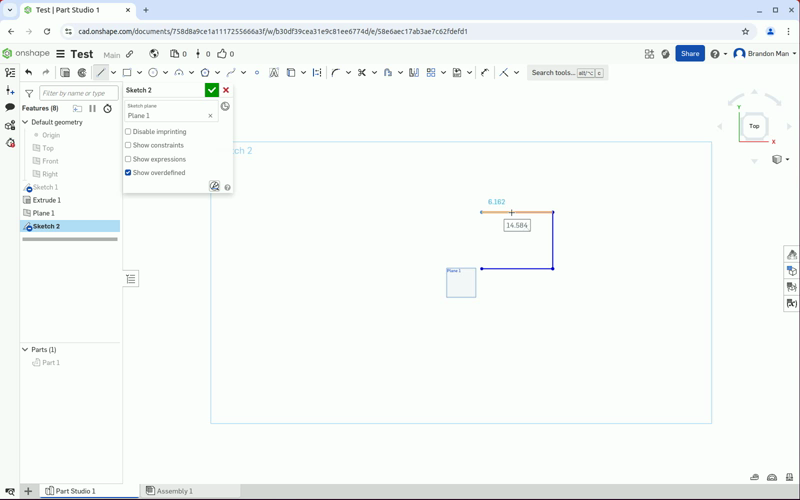
mouse_move(481, 268)
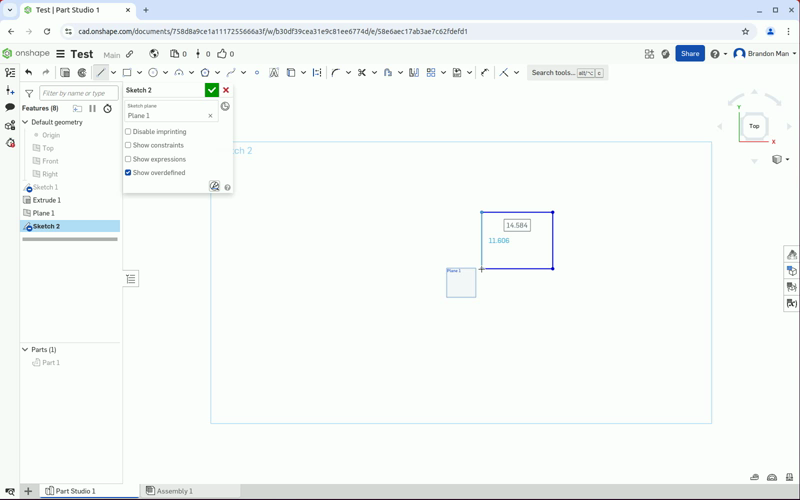
key_up(shift)
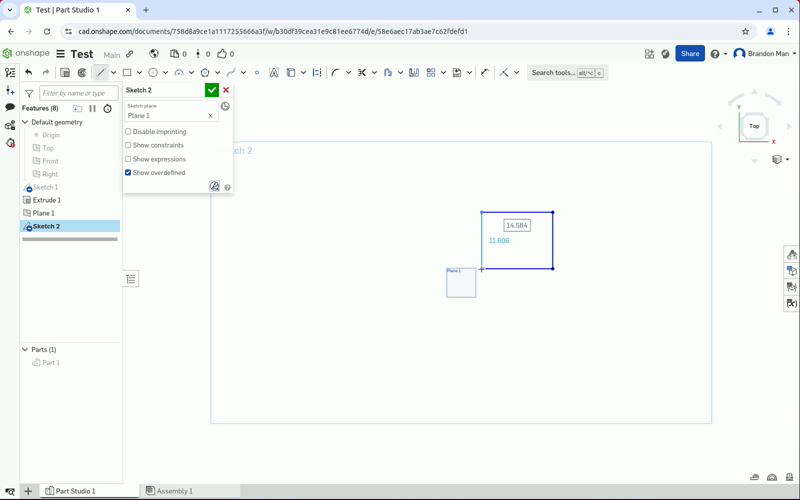
click(481, 268)
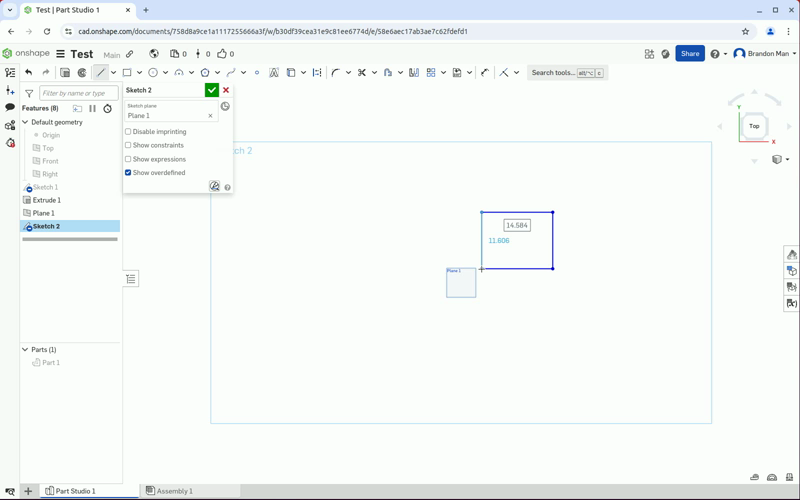
key(esc)
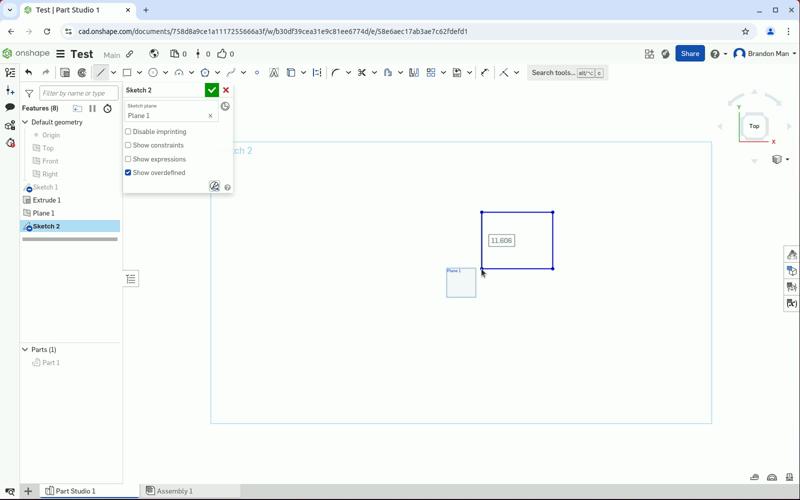
mouse_move(509, 239)
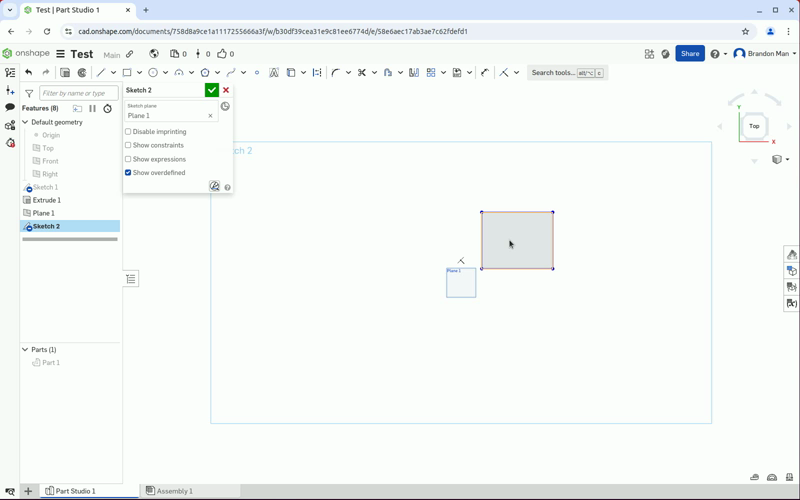
click(509, 239)
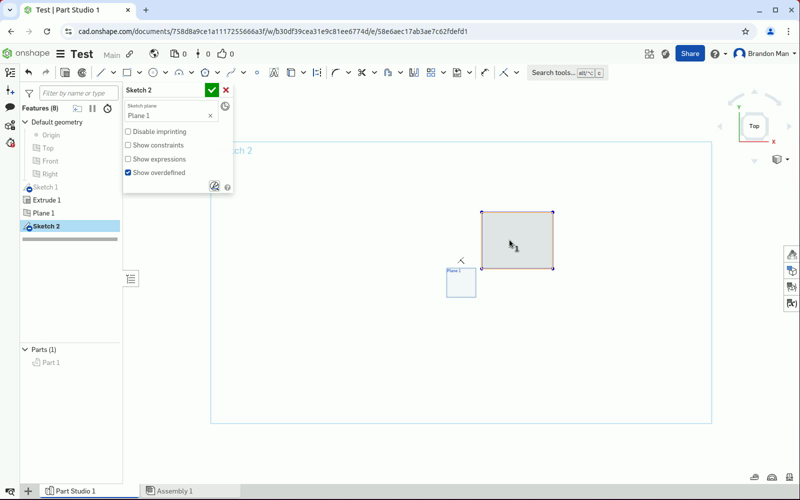
mouse_move(73, 352)
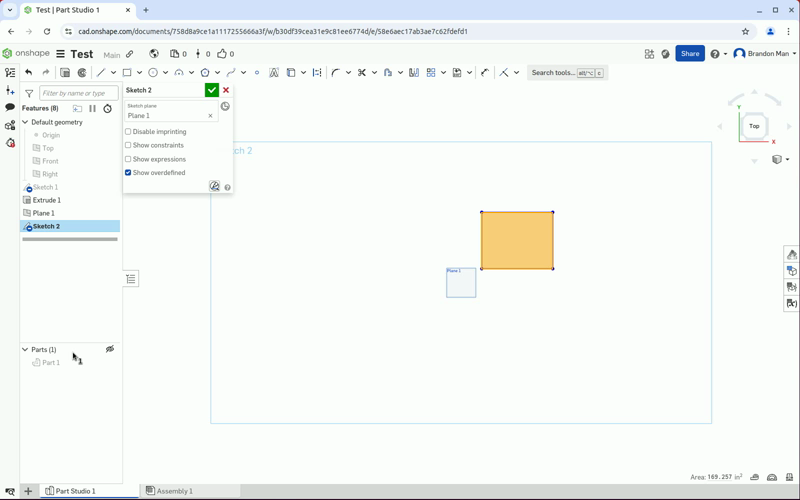
key(shift+y)
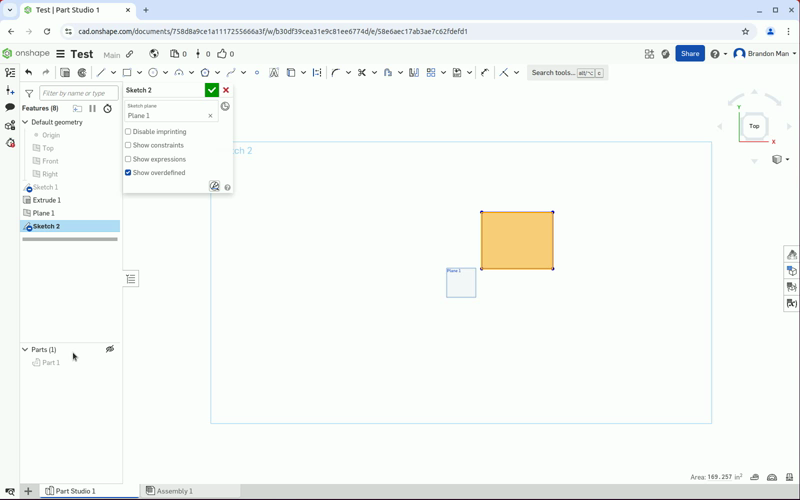
key(shift+e)
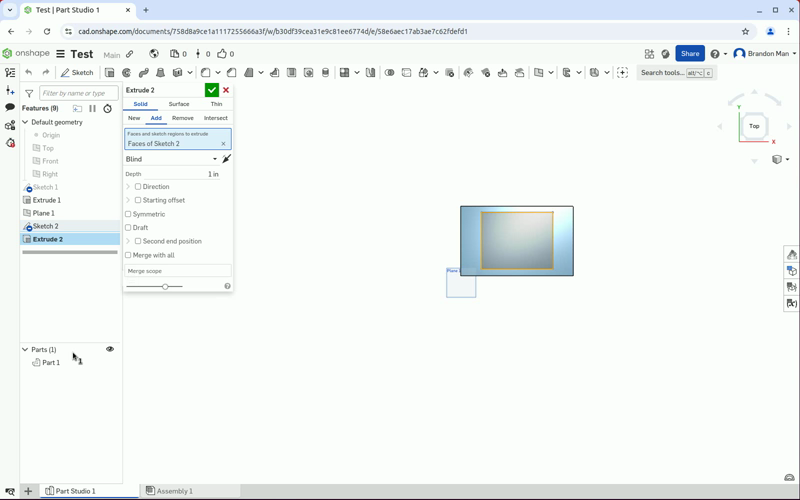
mouse_move(143, 106)
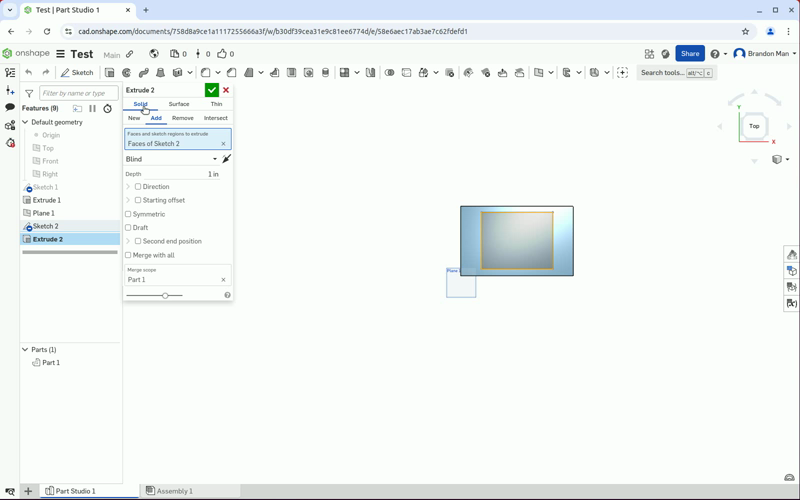
click(143, 106)
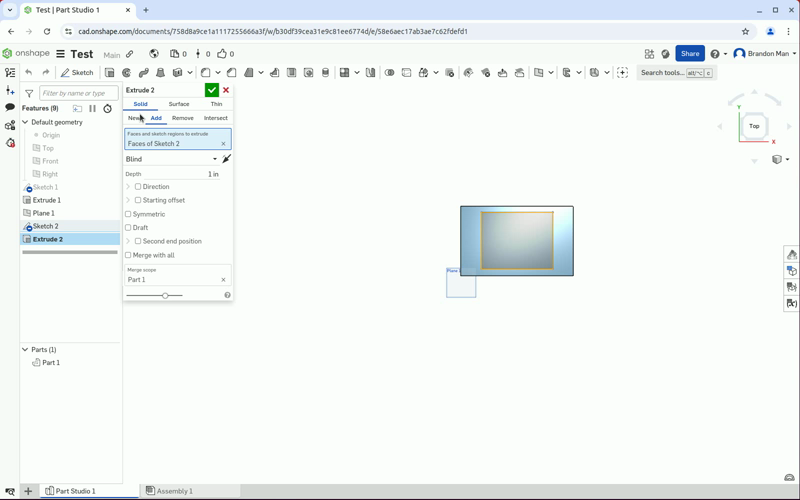
mouse_move(137, 120)
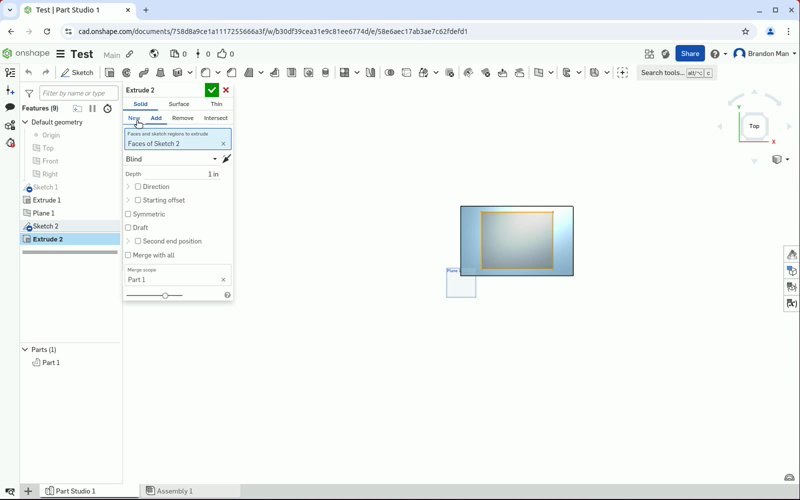
click(137, 120)
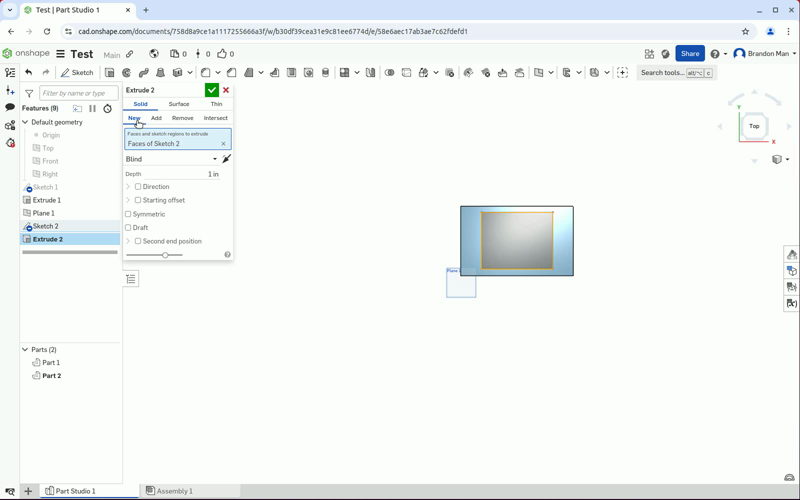
key(tab, 4)
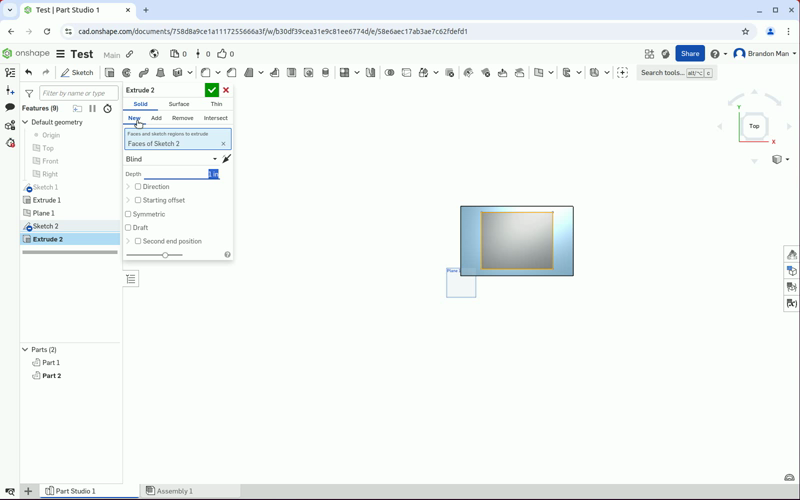
text(1.444)
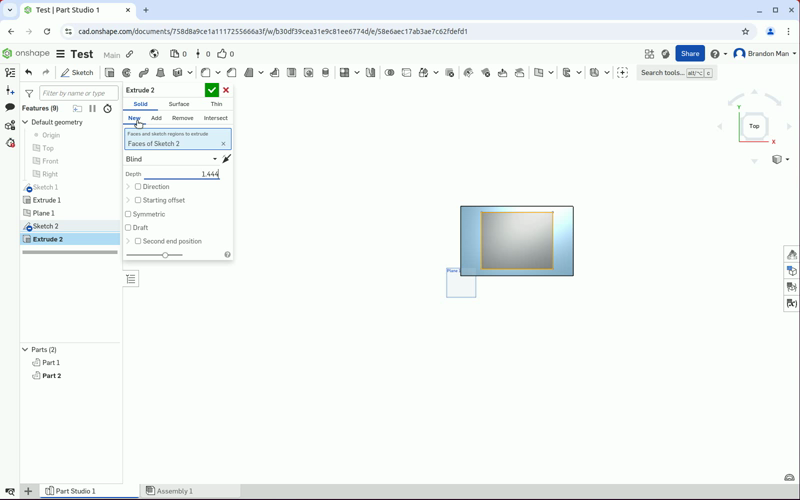
key(enter)
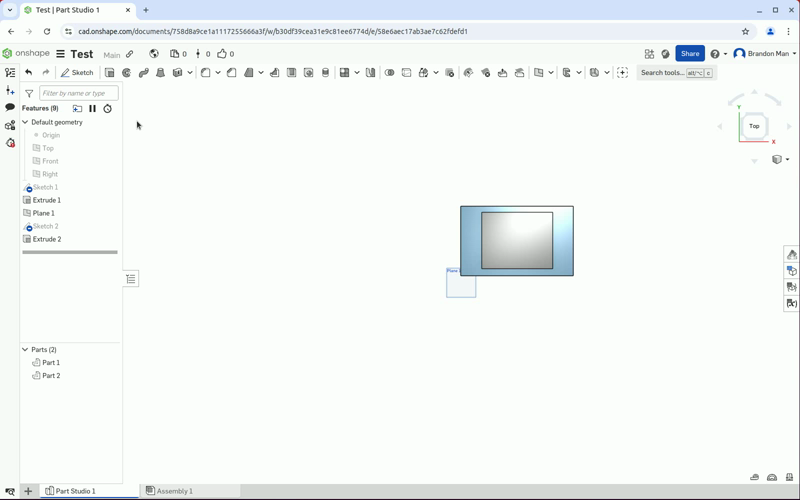
key(shift+h)
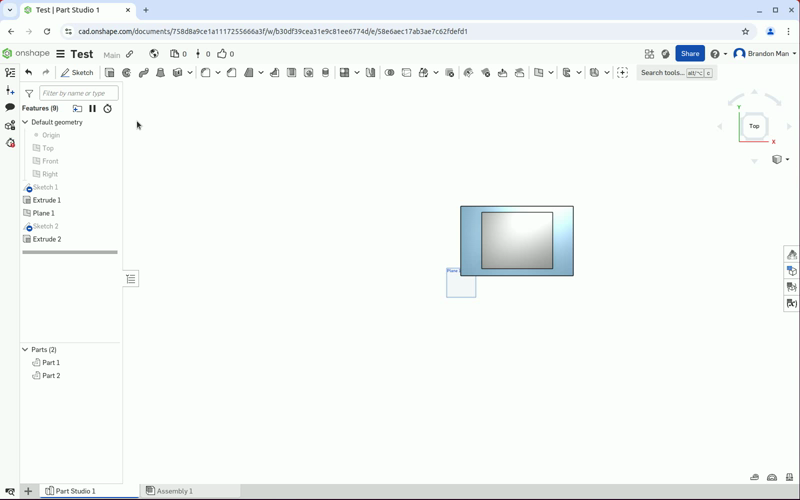
key(shift+h)
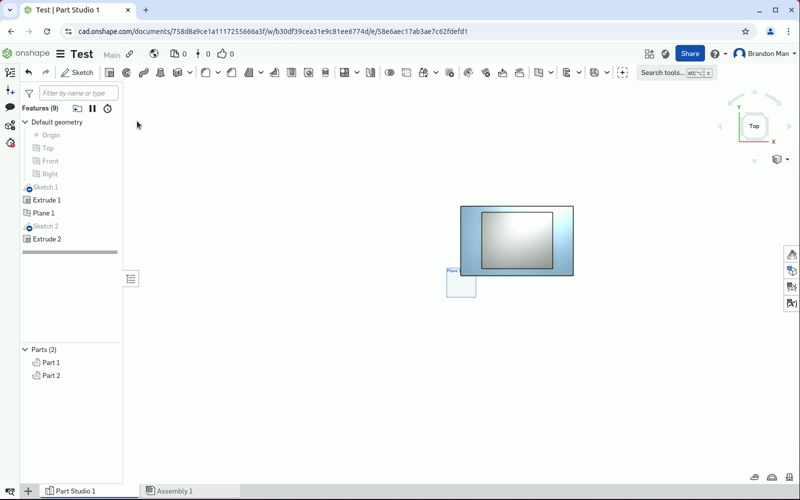
mouse_move(73, 189)
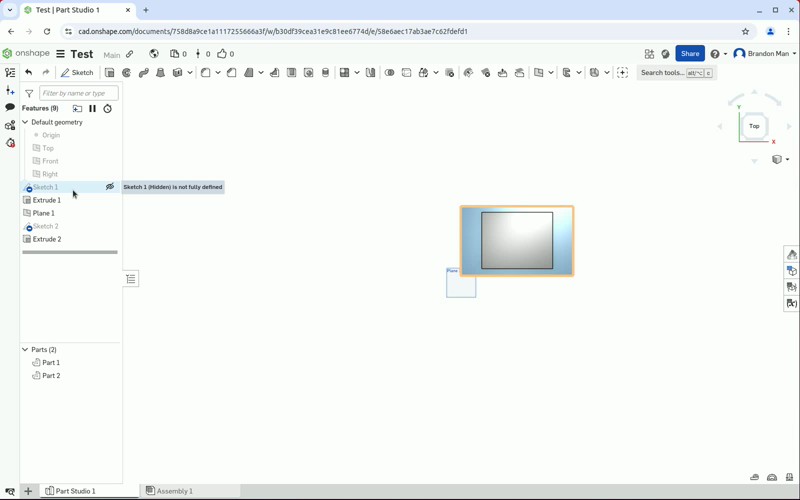
click(73, 189)
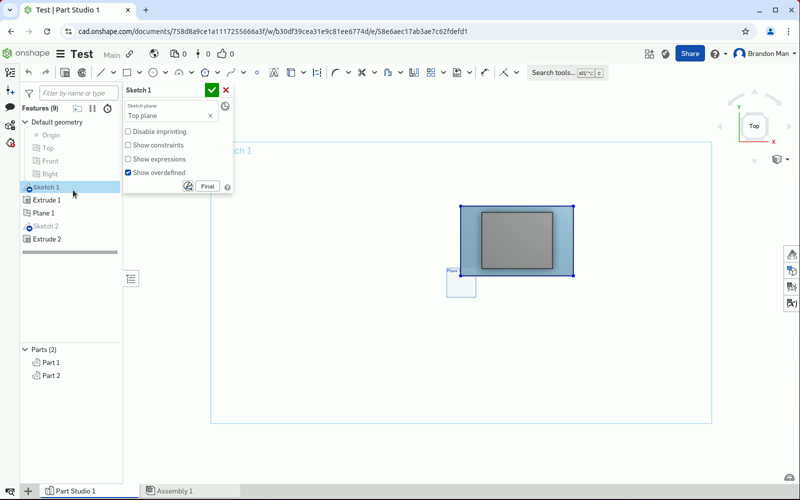
mouse_move(229, 92)
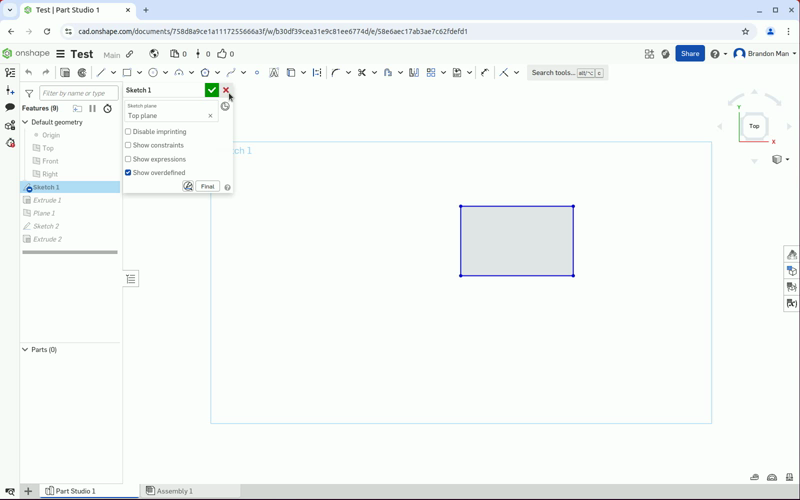
click(229, 92)
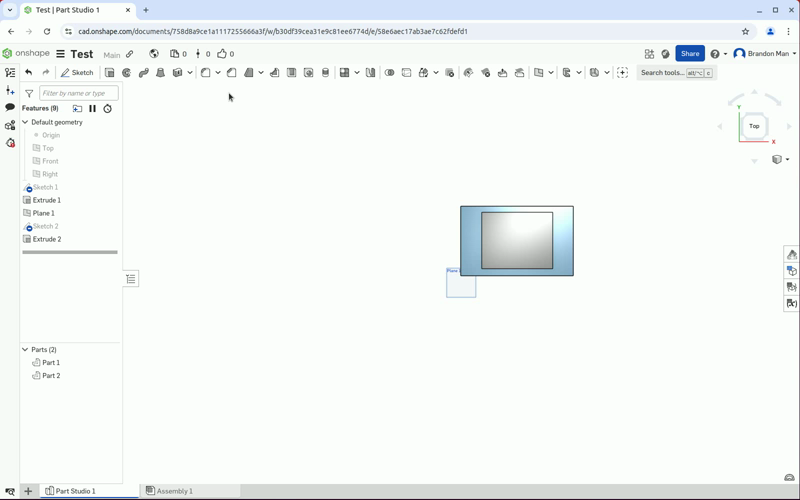
mouse_move(541, 75)
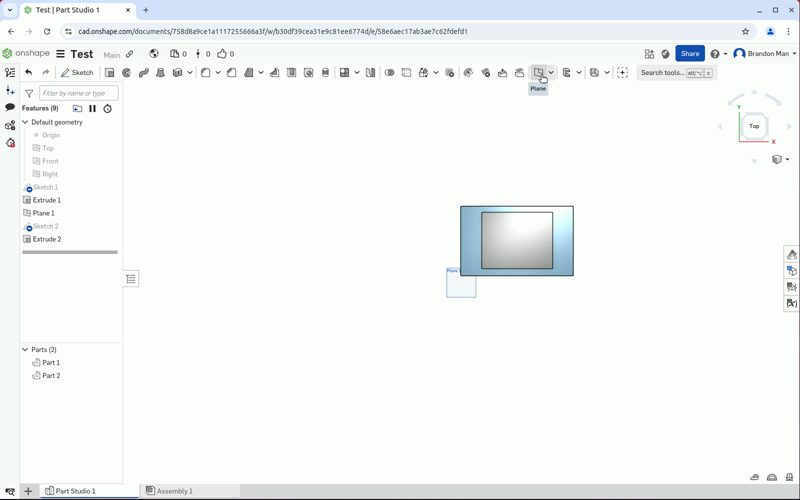
click(541, 75)
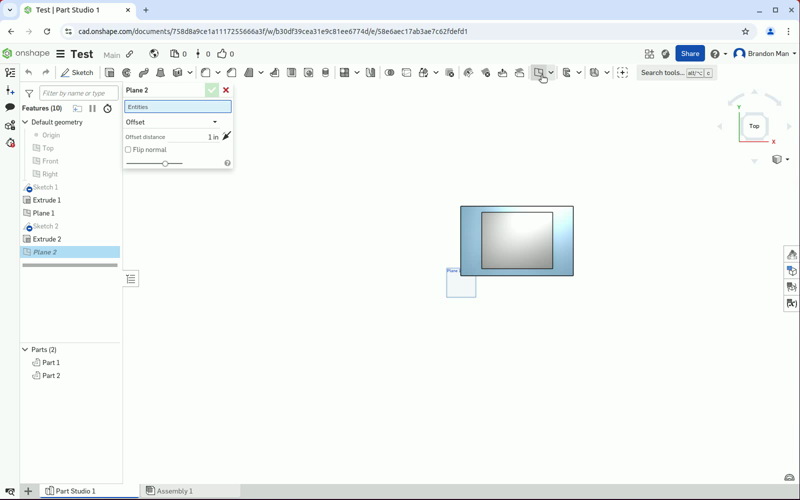
mouse_move(73, 150)
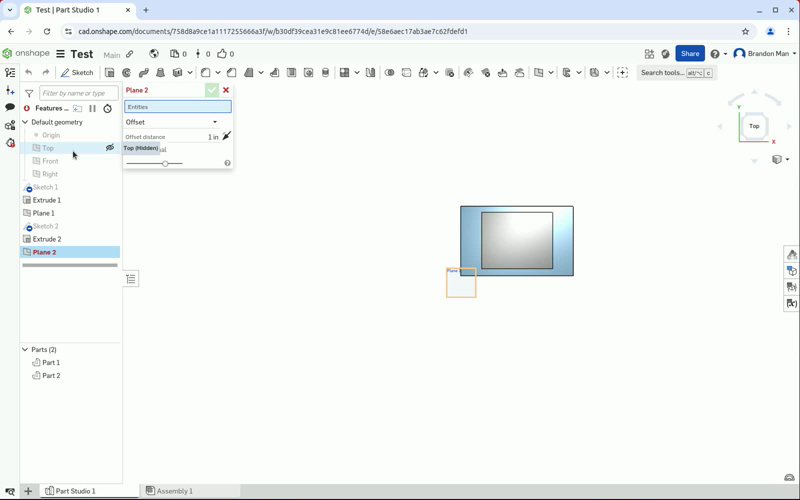
click(73, 150)
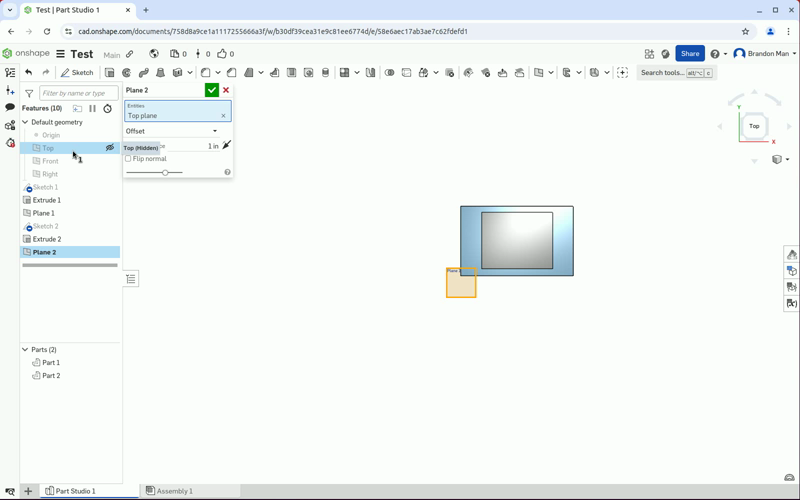
key(tab, 2)
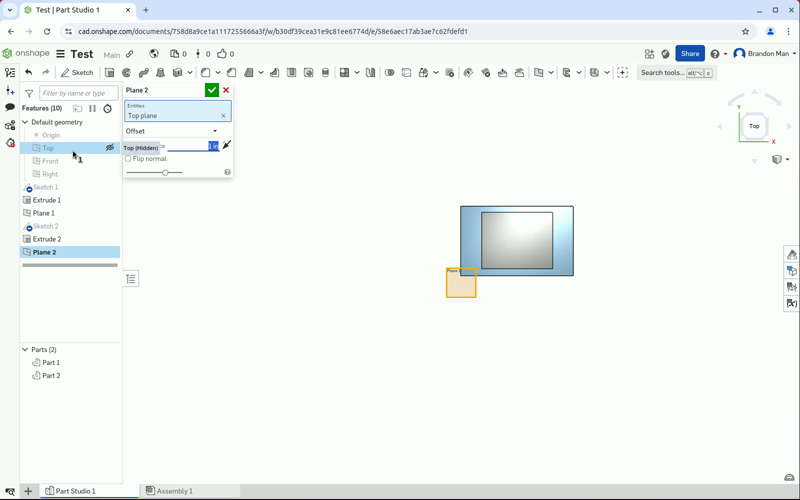
text(2.65)
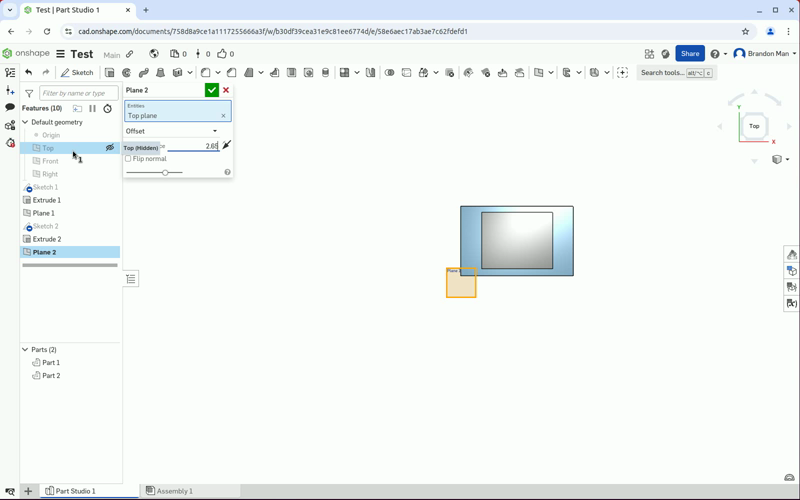
key(enter, 2)
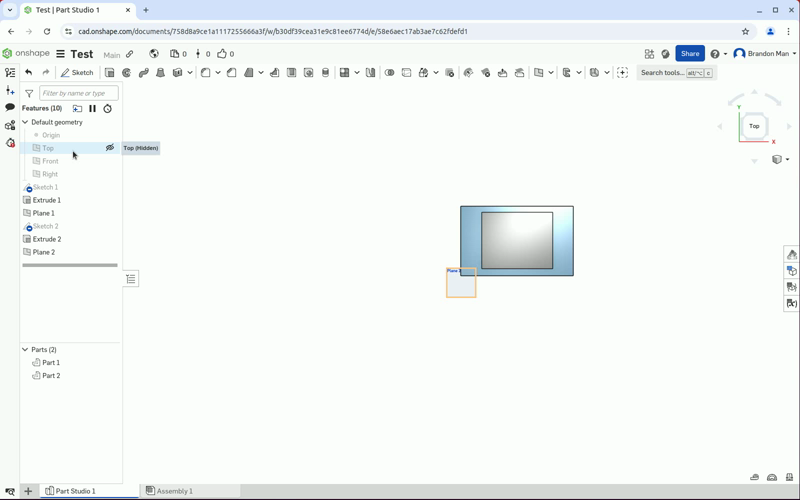
key(shift+s)
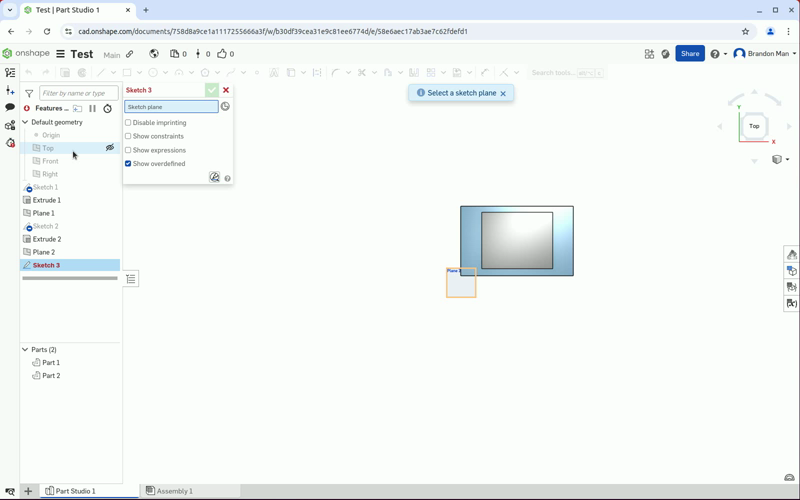
mouse_move(73, 254)
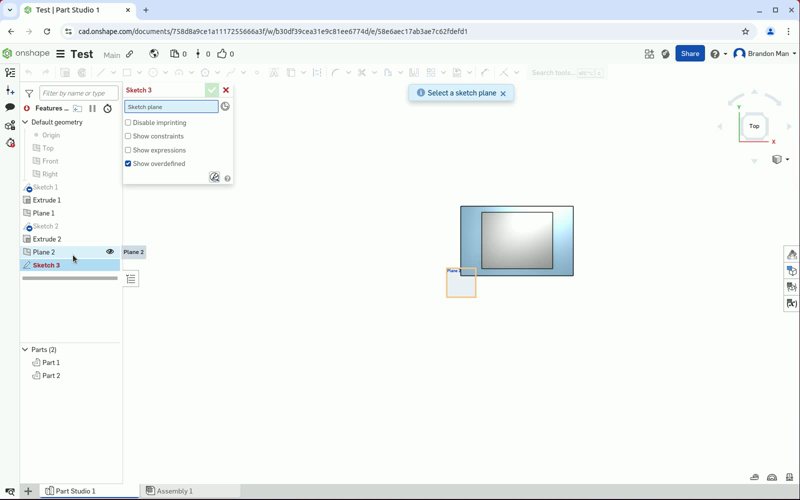
click(73, 254)
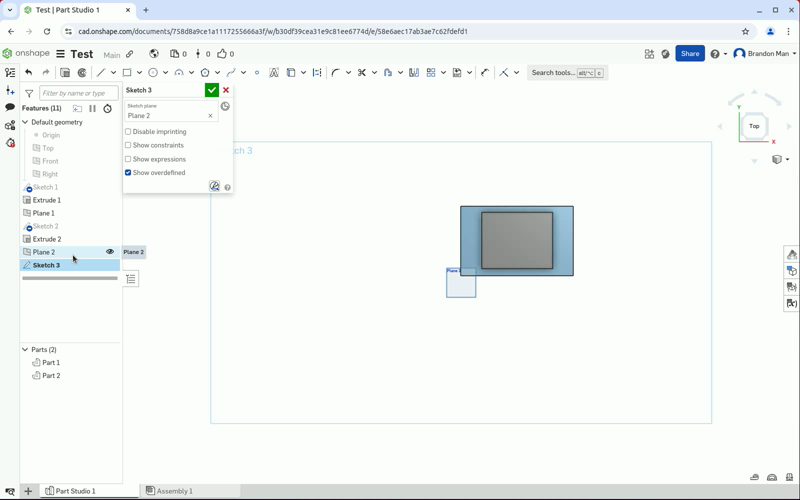
mouse_move(73, 352)
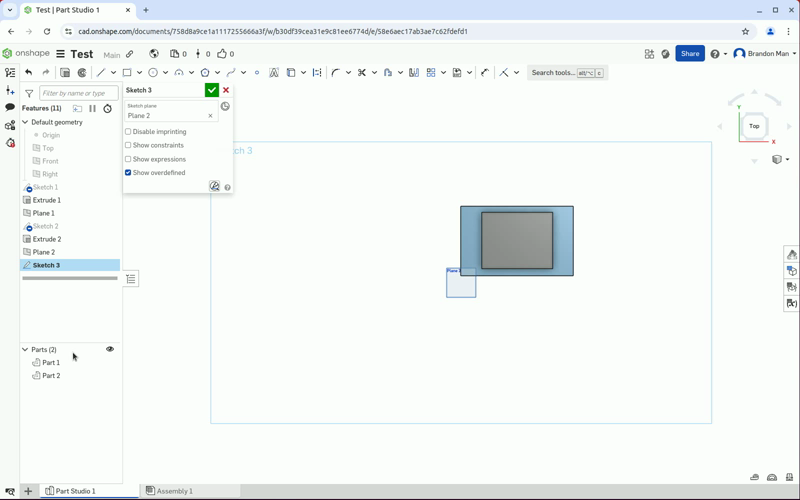
key(y)
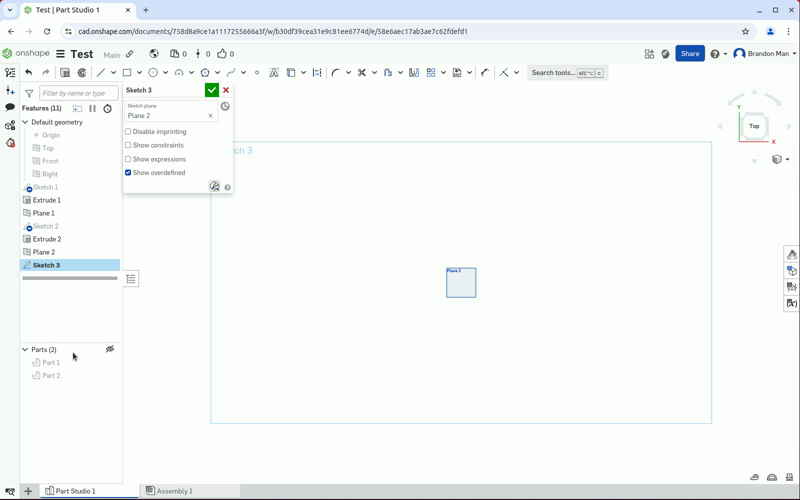
key(l)
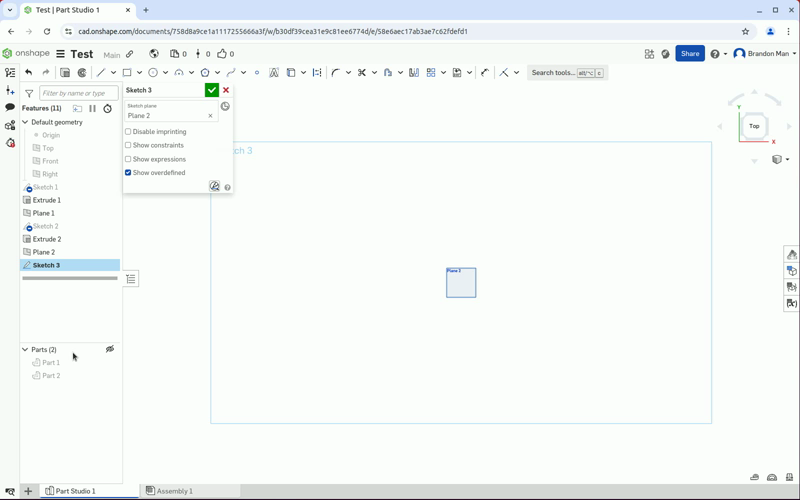
key_down(shift)
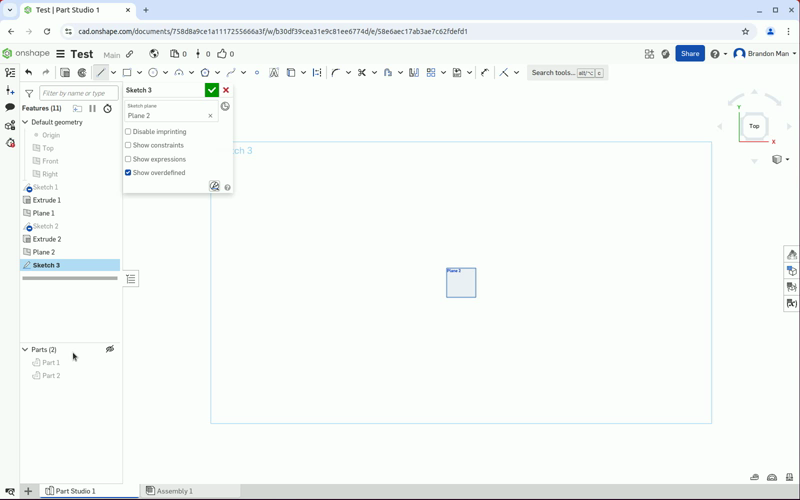
mouse_move(489, 247)
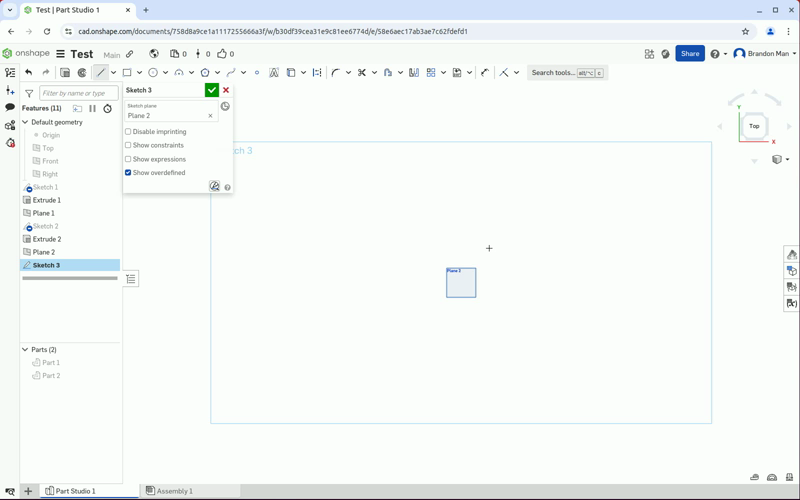
click(489, 247)
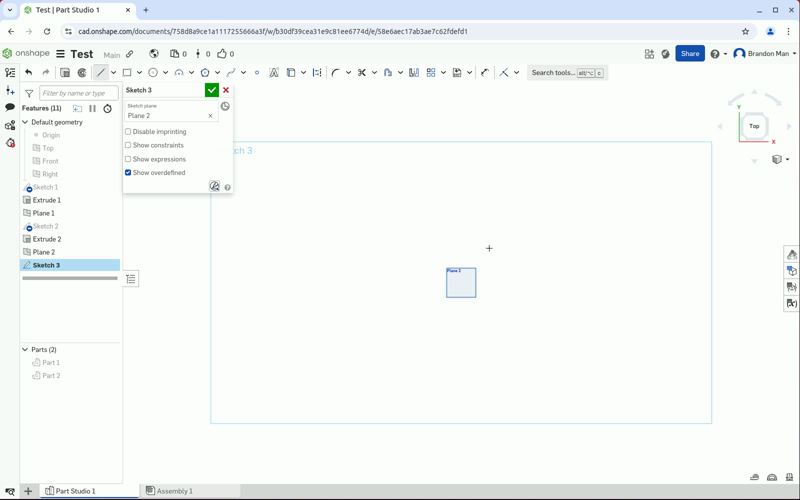
key_up(shift)
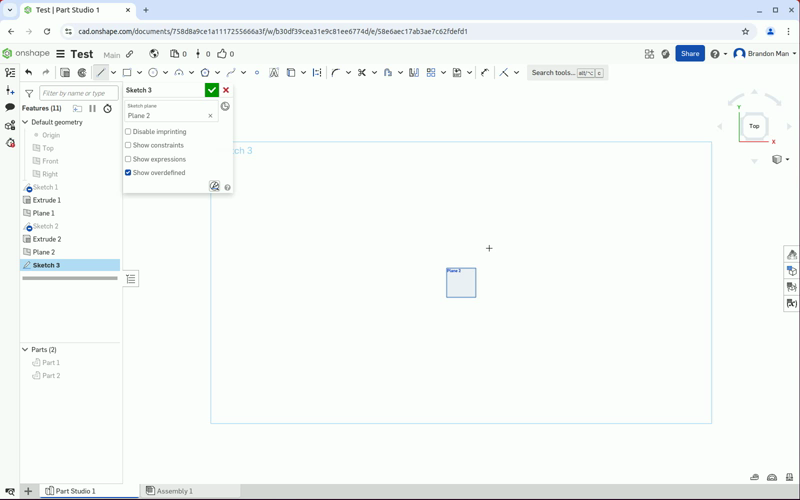
key_down(shift)
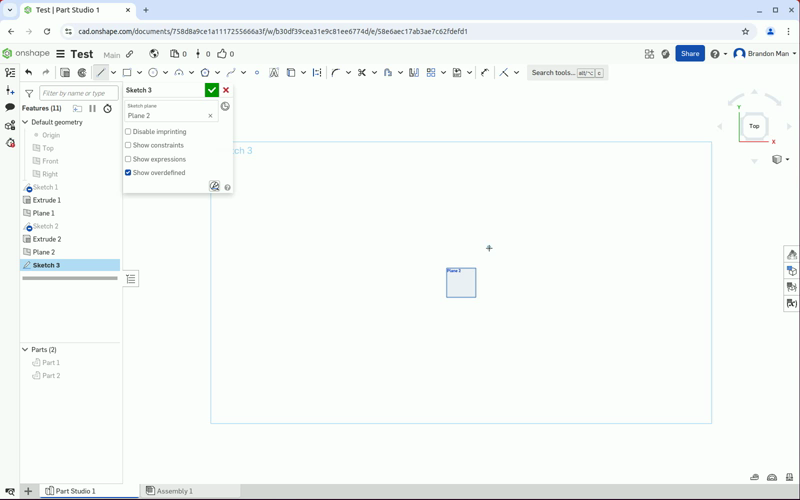
mouse_move(519, 247)
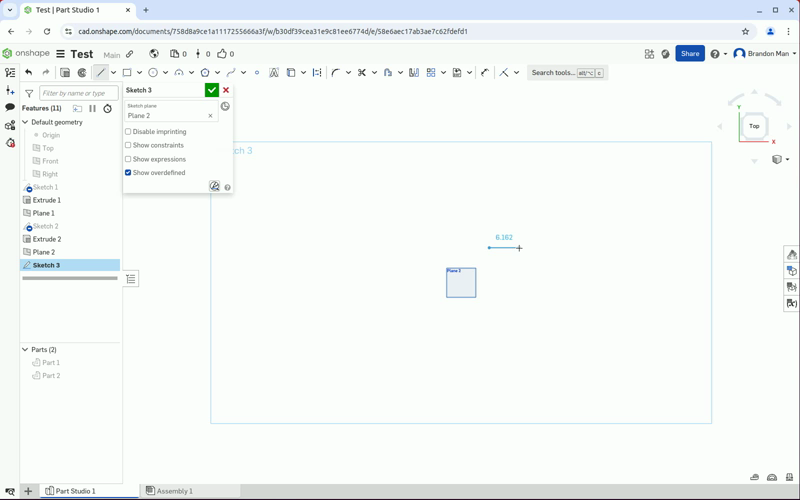
mouse_move(545, 247)
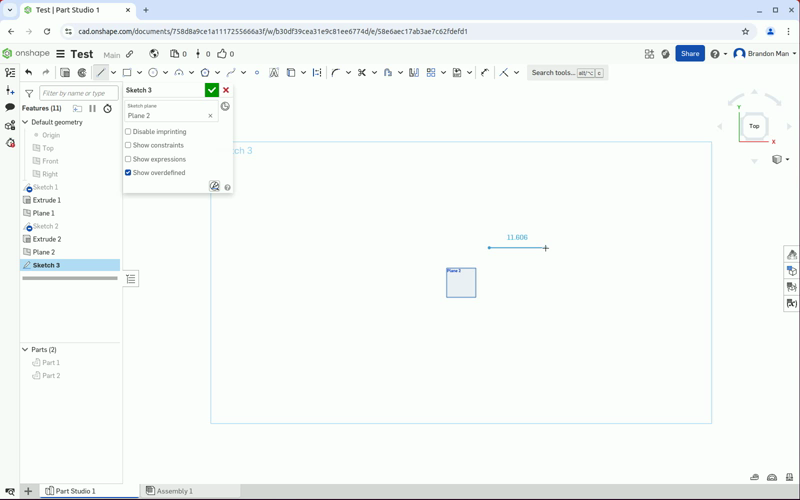
click(545, 247)
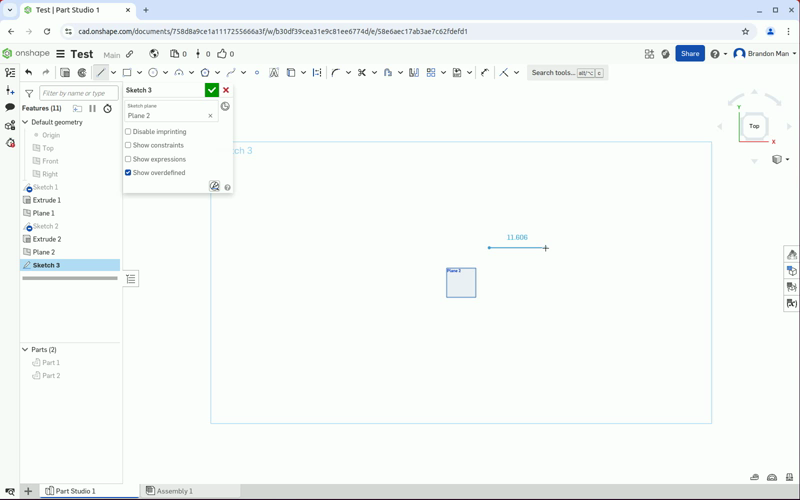
key_up(shift)
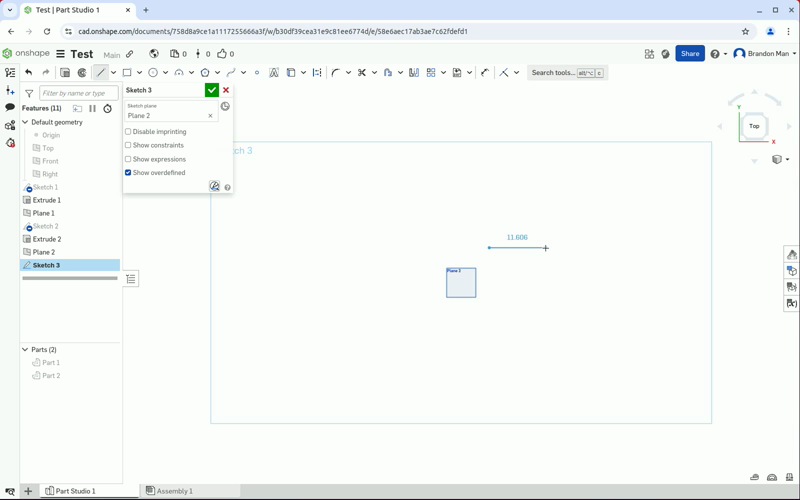
key_down(shift)
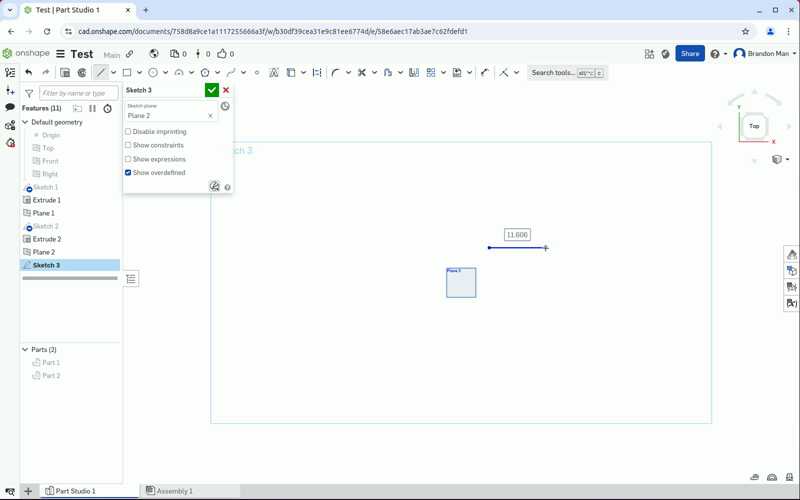
mouse_move(575, 247)
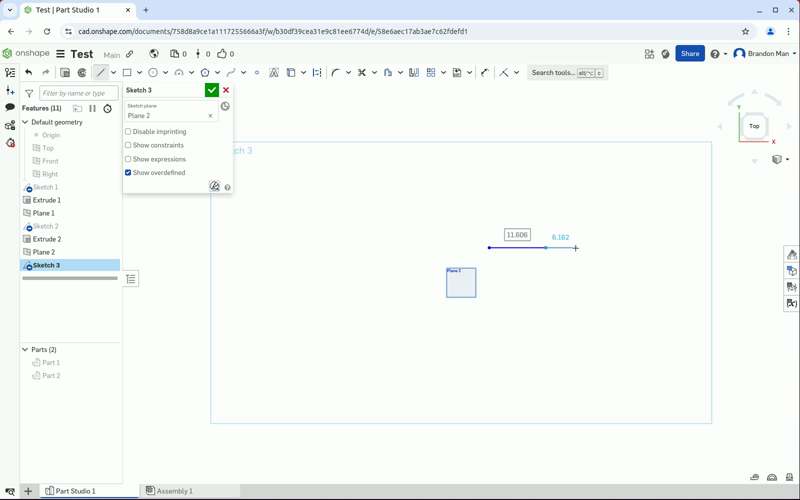
mouse_move(545, 233)
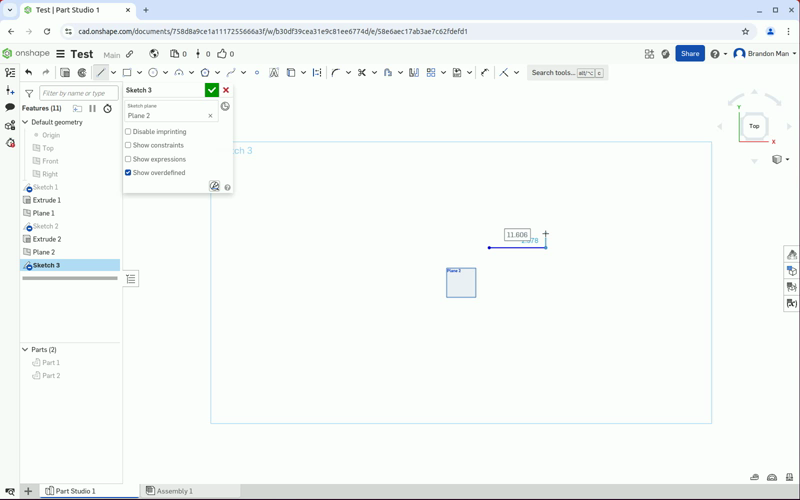
click(545, 233)
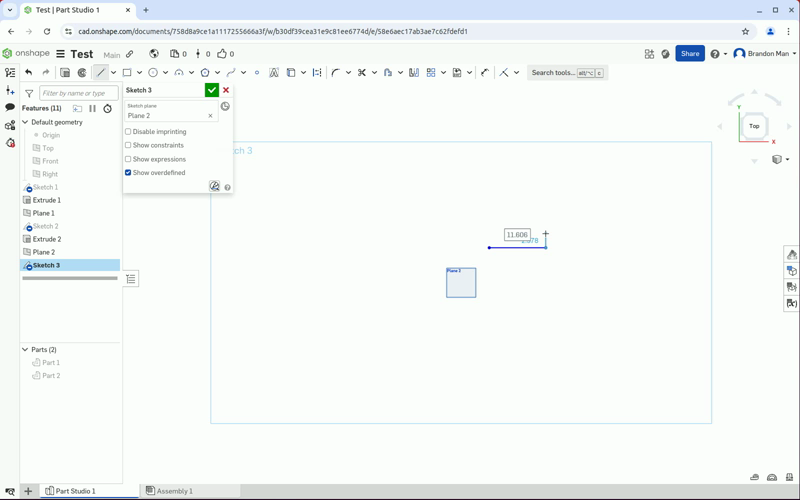
key_up(shift)
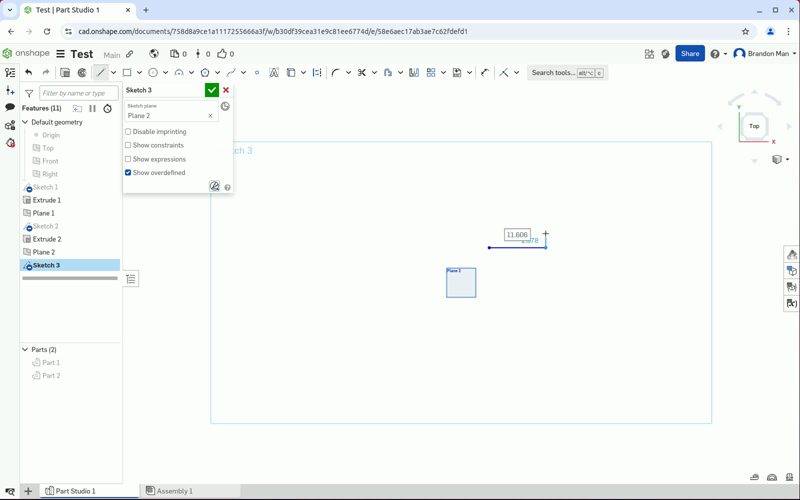
key_down(shift)
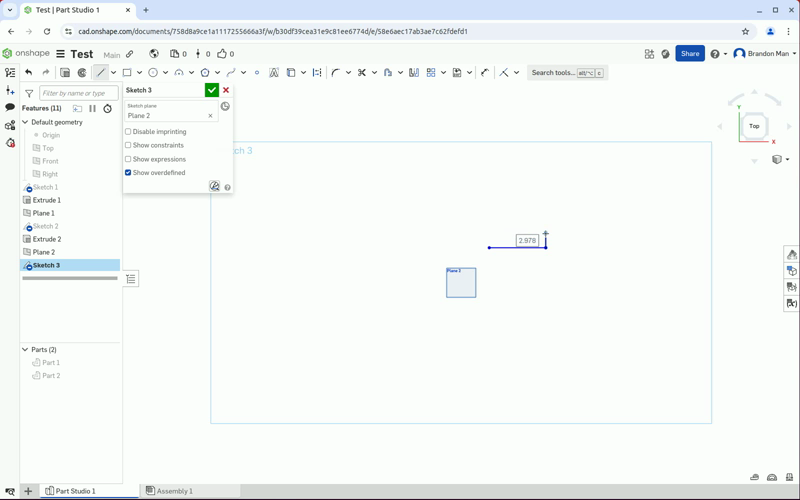
mouse_move(575, 233)
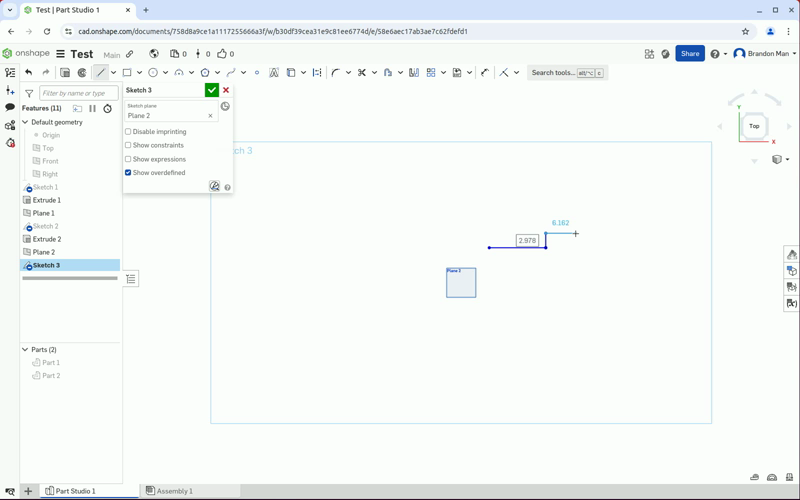
mouse_move(489, 233)
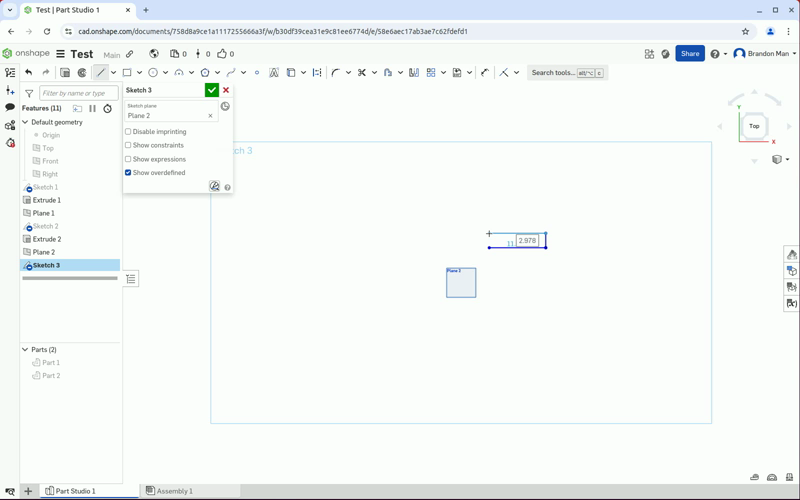
click(489, 233)
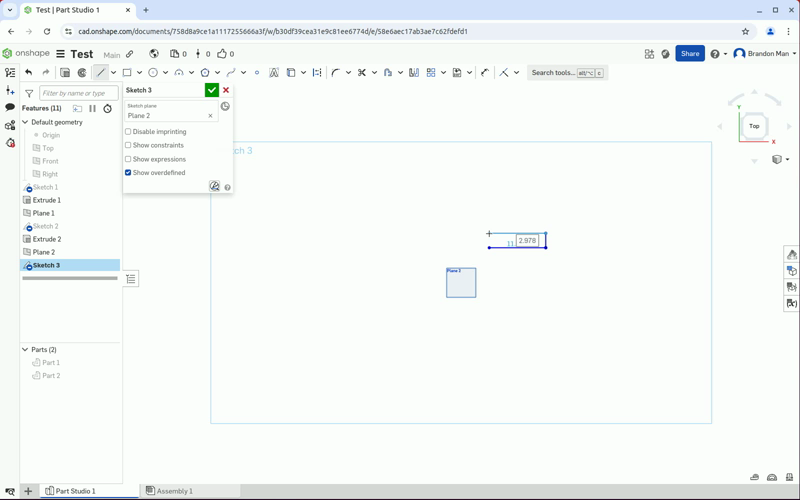
key_up(shift)
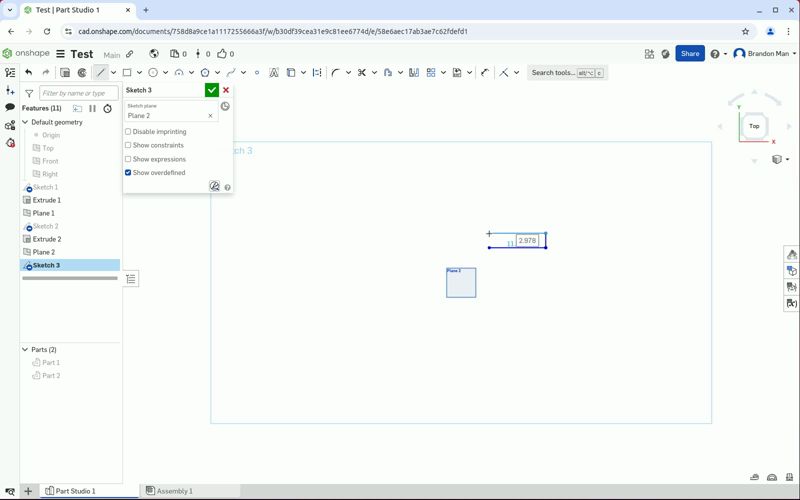
mouse_move(519, 233)
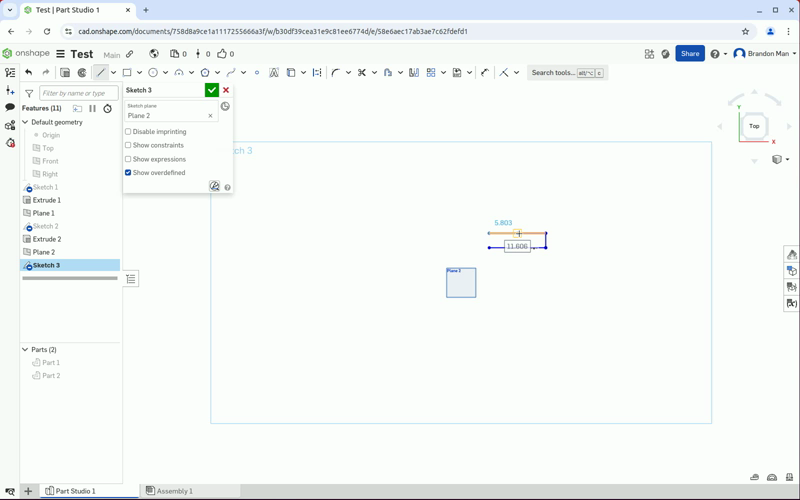
key_down(shift)
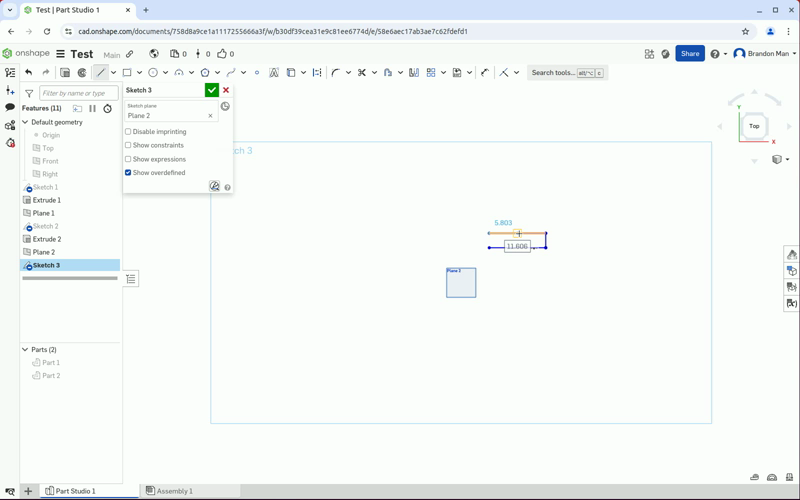
mouse_move(489, 247)
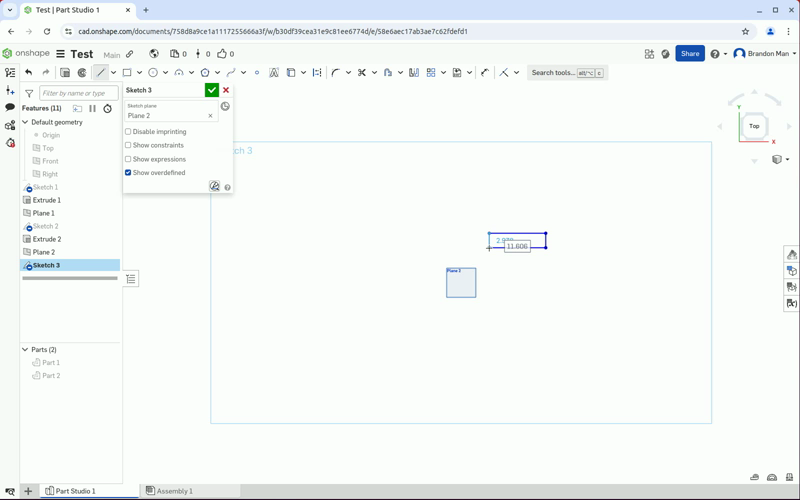
key_up(shift)
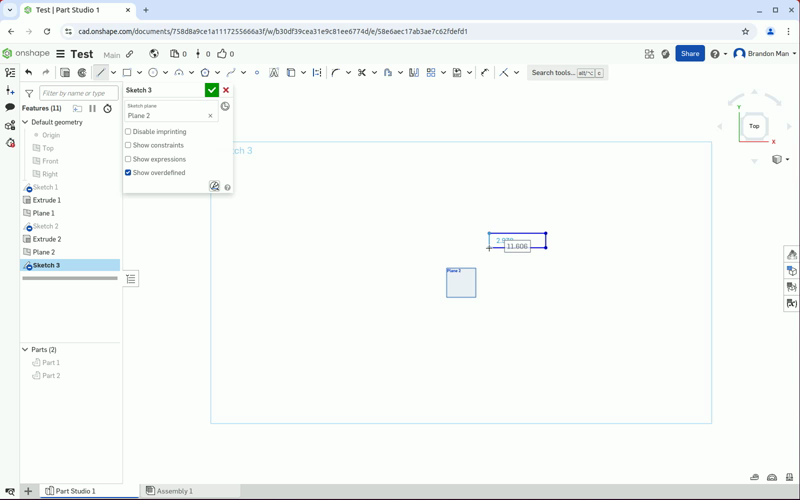
click(489, 247)
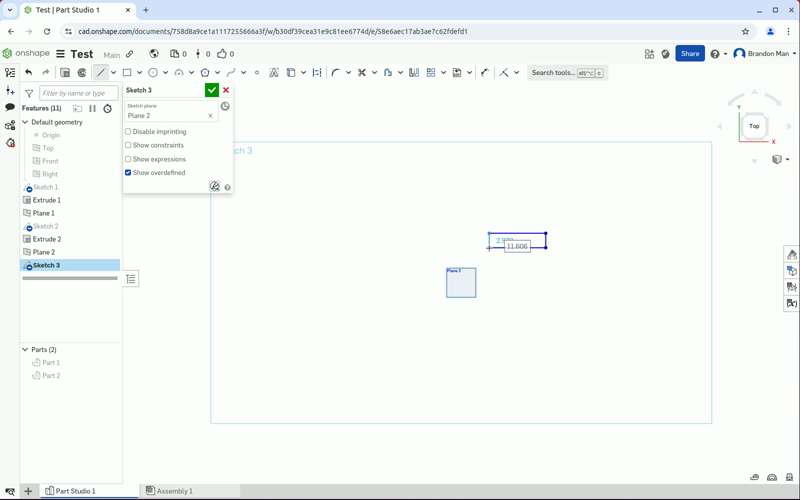
key(esc)
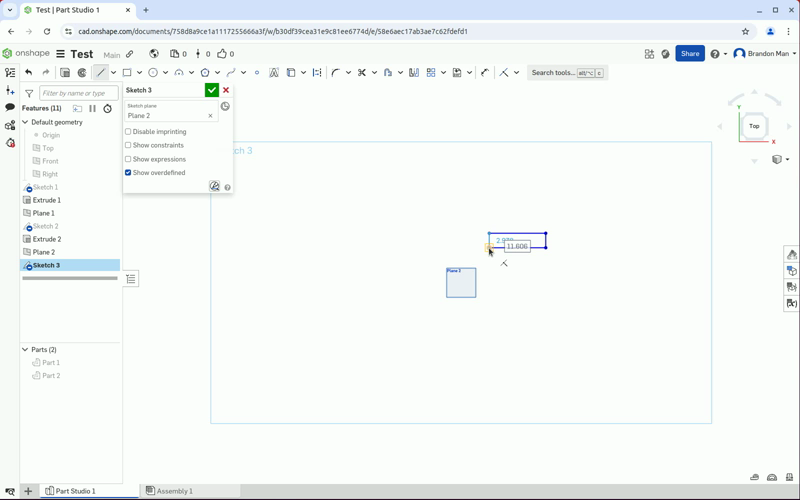
mouse_move(512, 236)
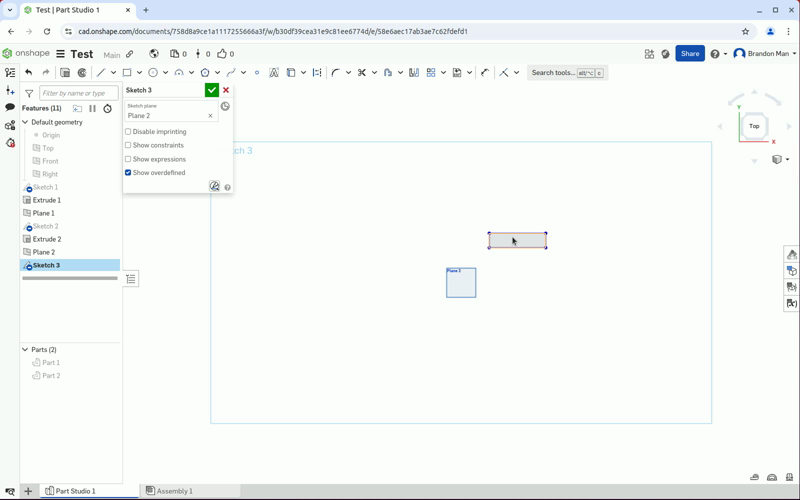
scroll(6)
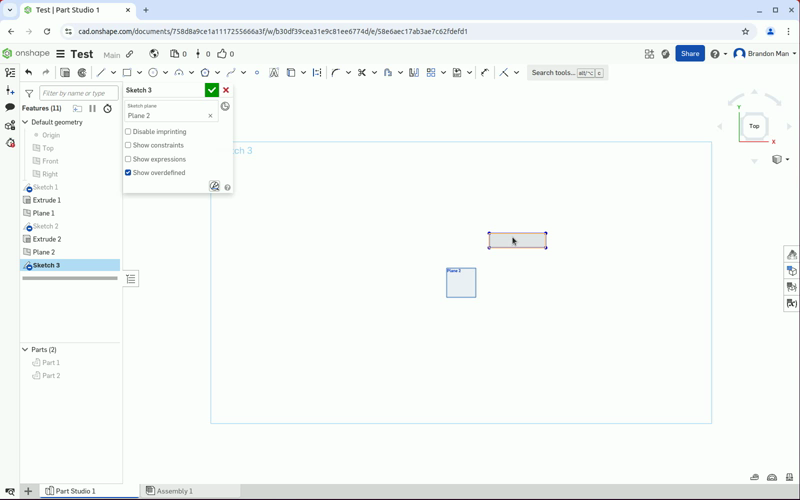
scroll(6)
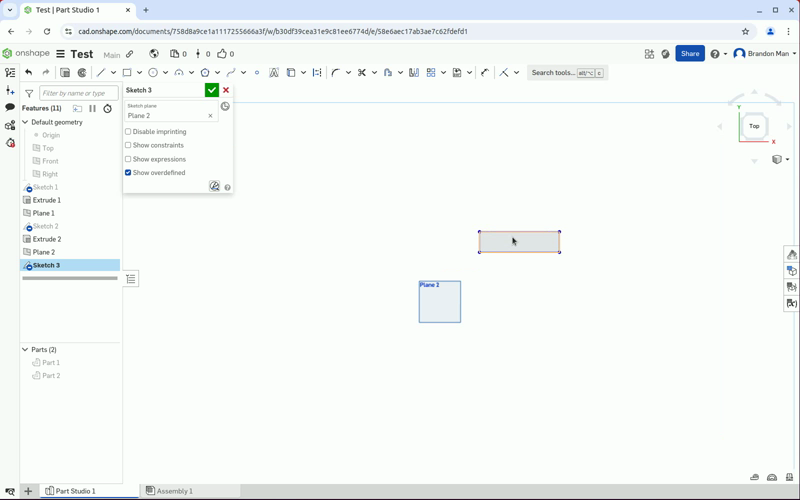
scroll(6)
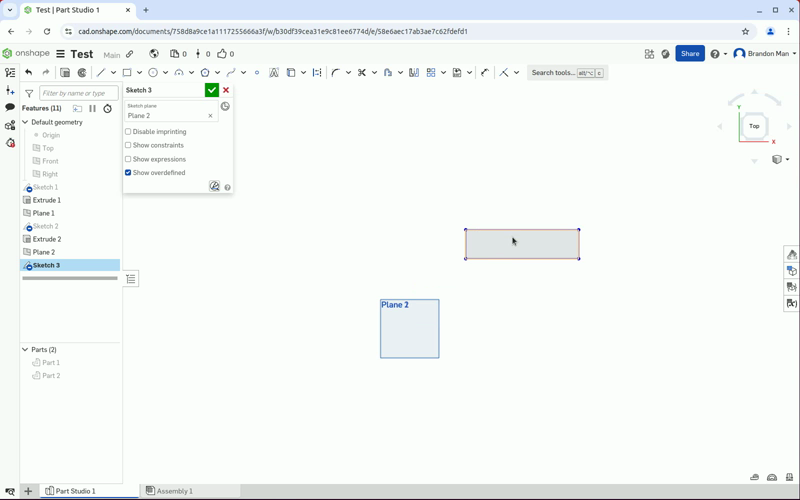
scroll(6)
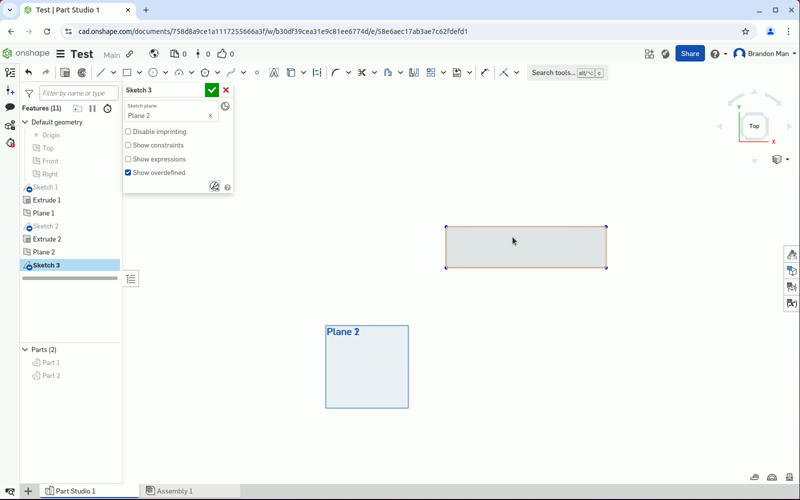
scroll(6)
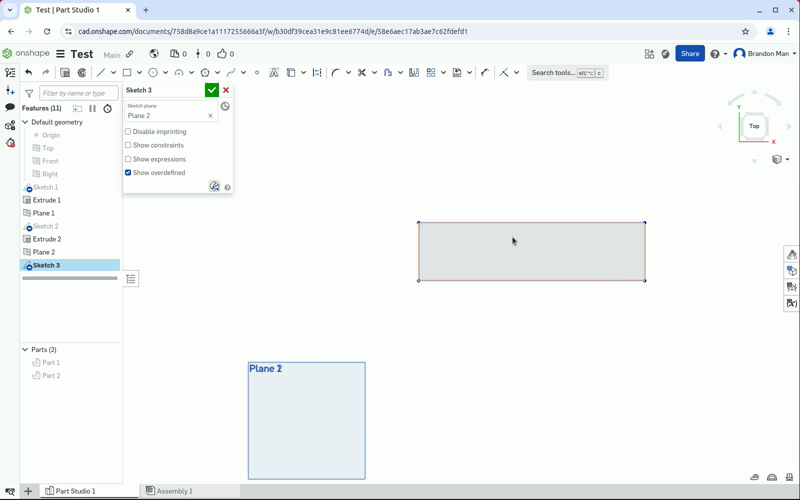
scroll(6)
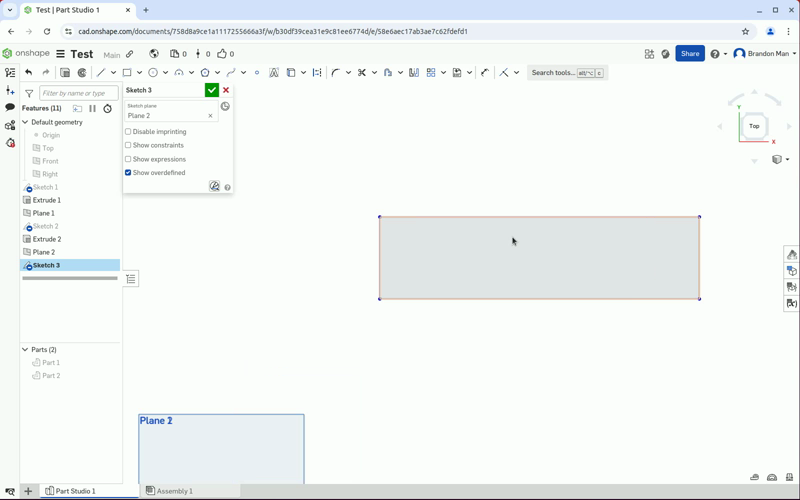
scroll(6)
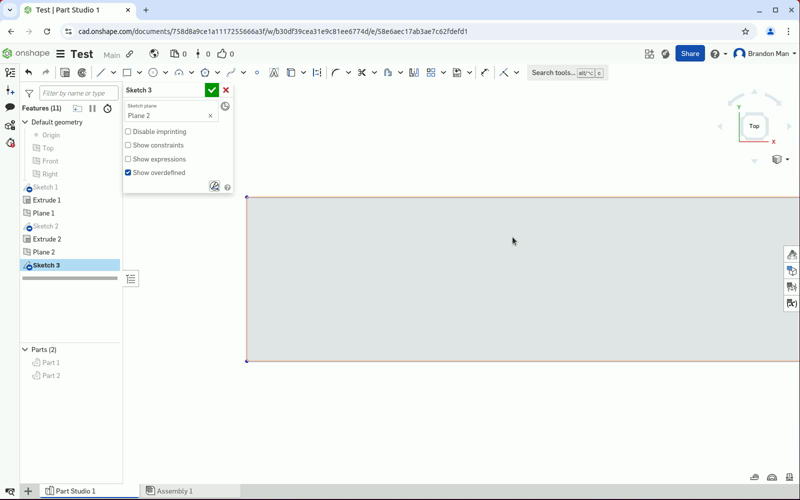
click(512, 236)
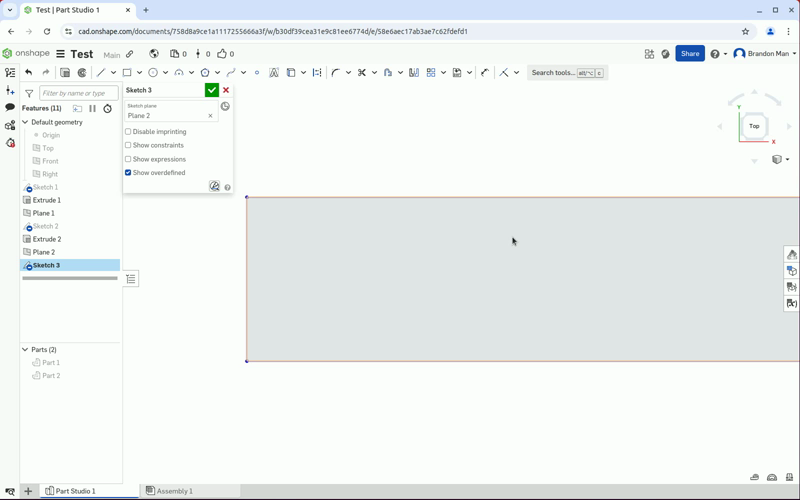
scroll(-6)
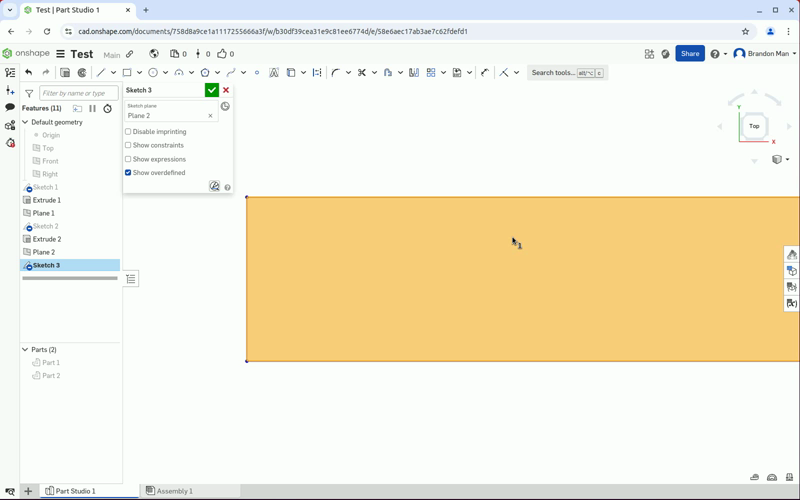
scroll(-6)
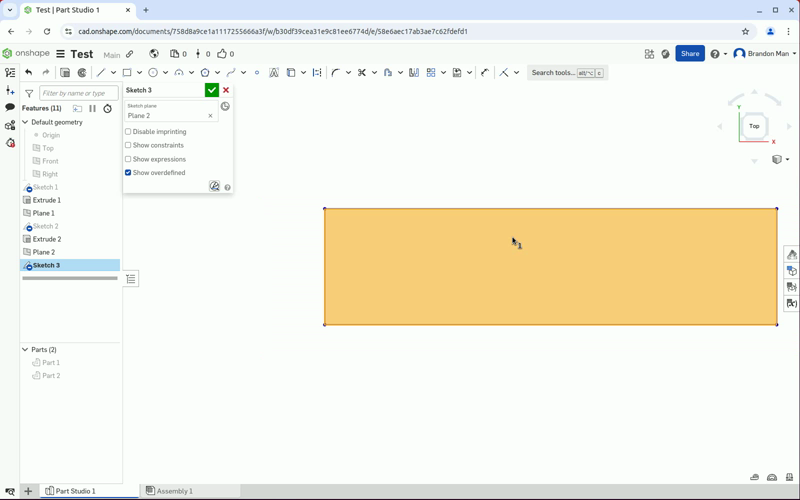
scroll(-6)
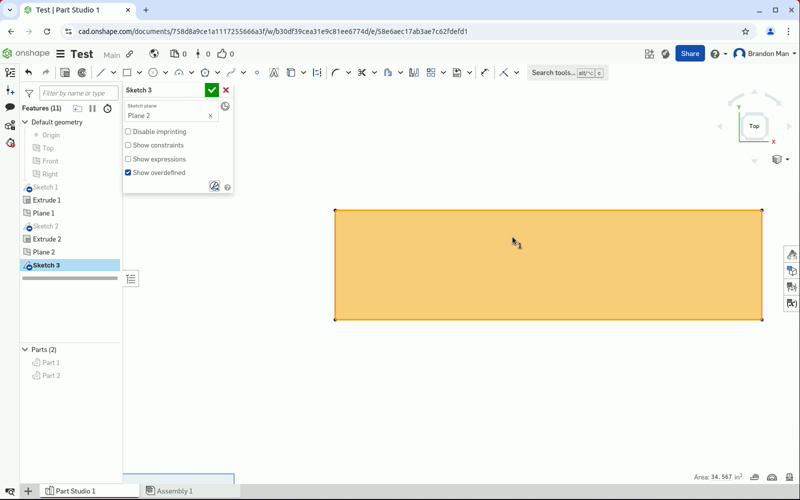
scroll(-6)
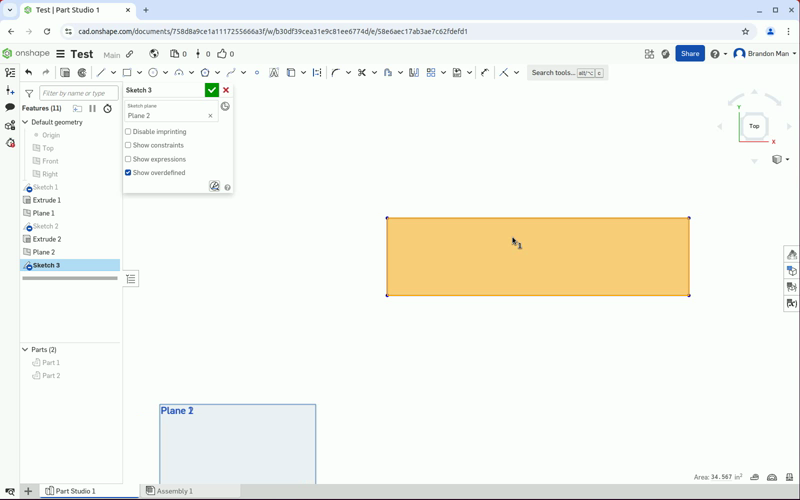
scroll(-6)
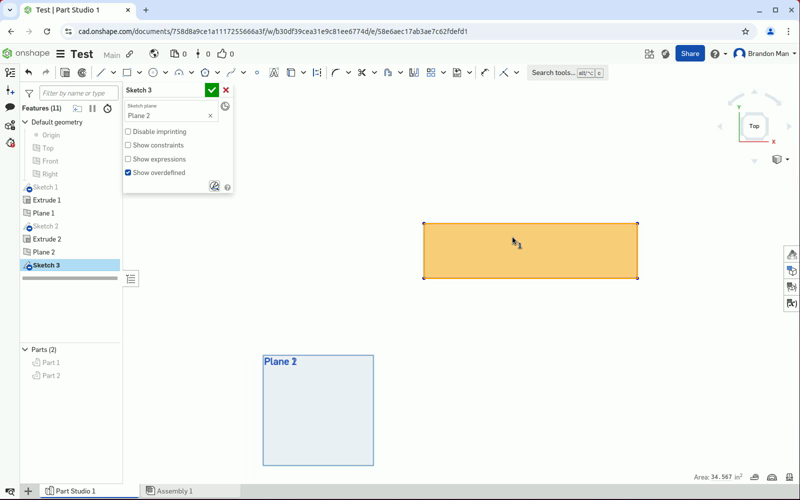
scroll(-6)
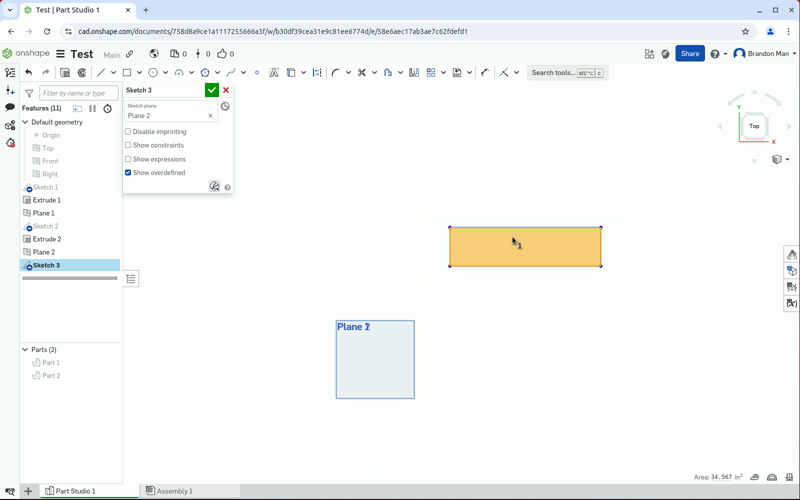
scroll(-6)
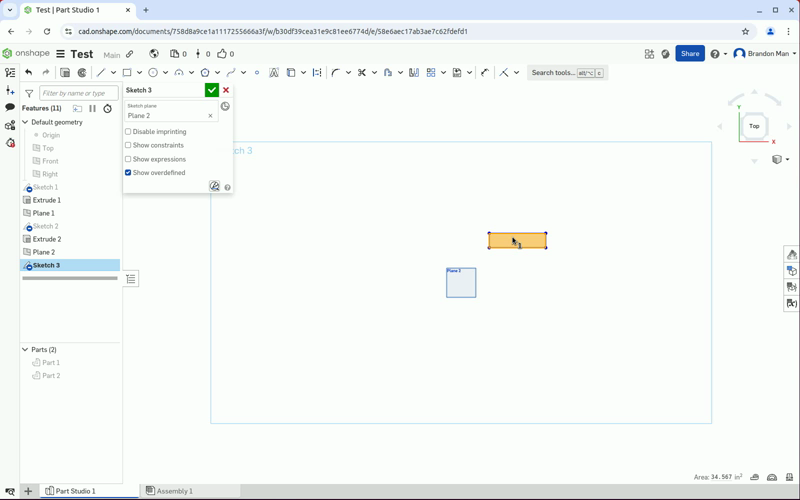
mouse_move(73, 352)
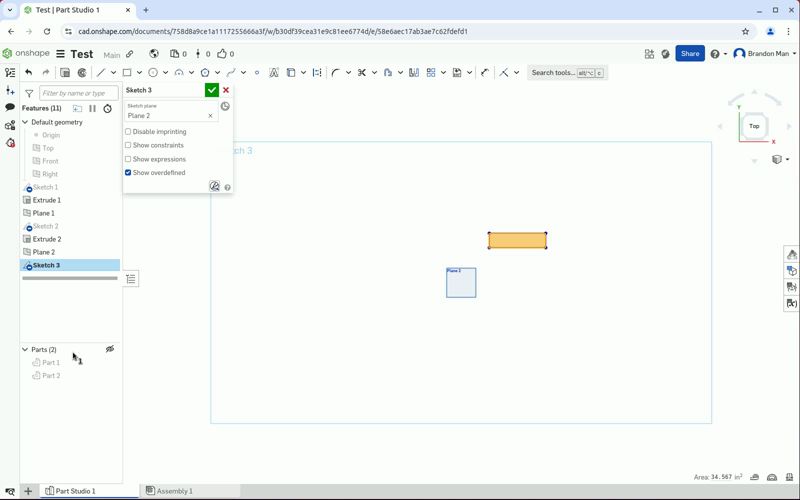
key(shift+y)
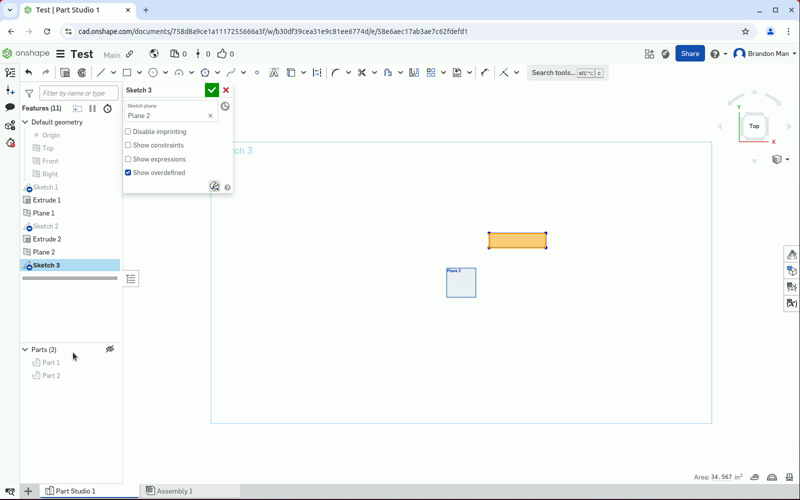
key(shift+e)
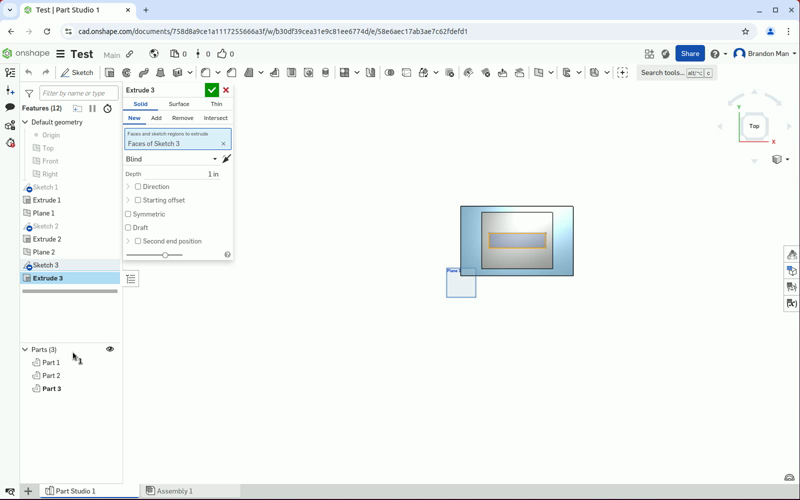
mouse_move(143, 106)
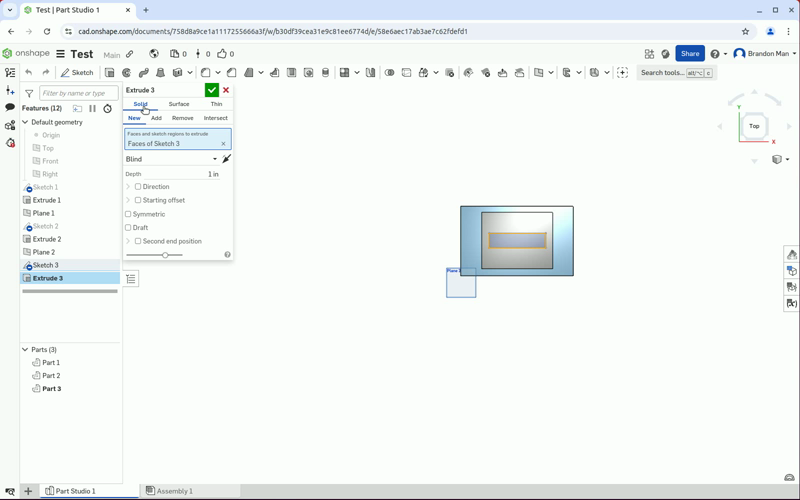
click(143, 106)
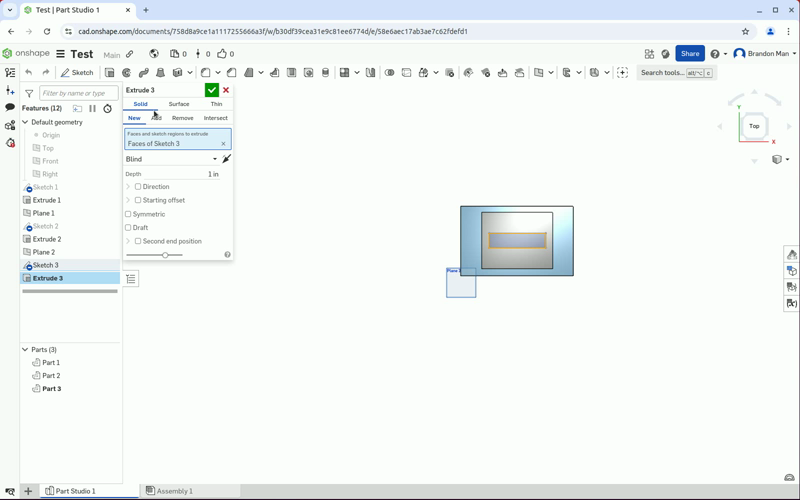
mouse_move(186, 120)
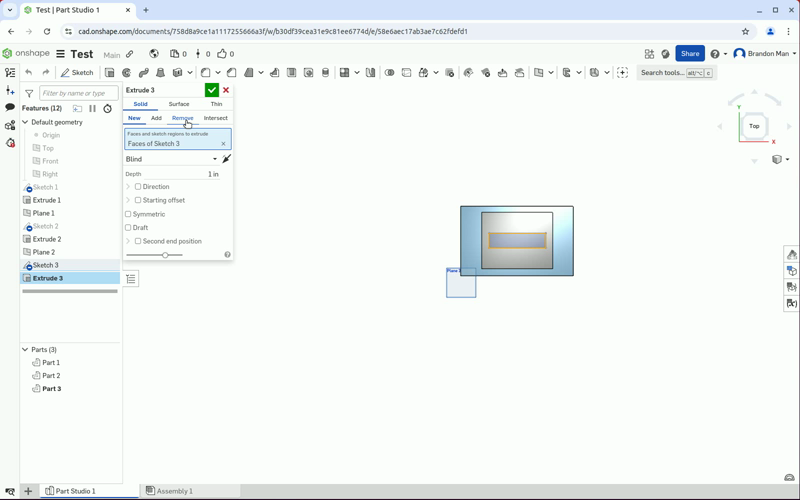
click(186, 120)
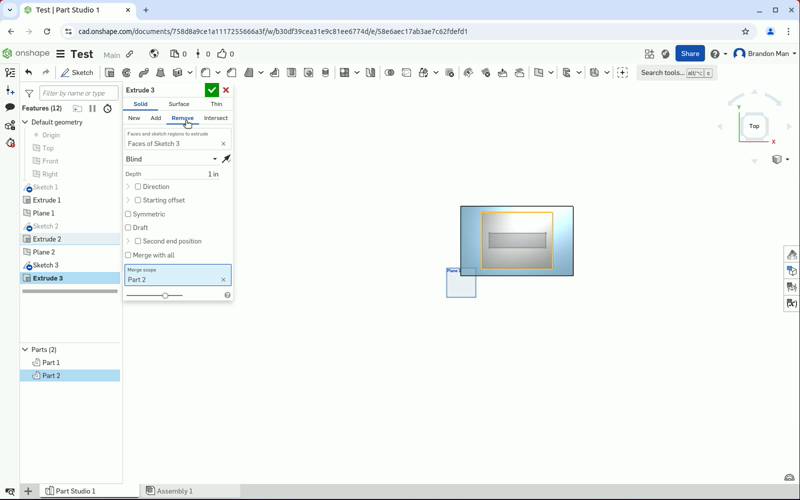
key(tab, 4)
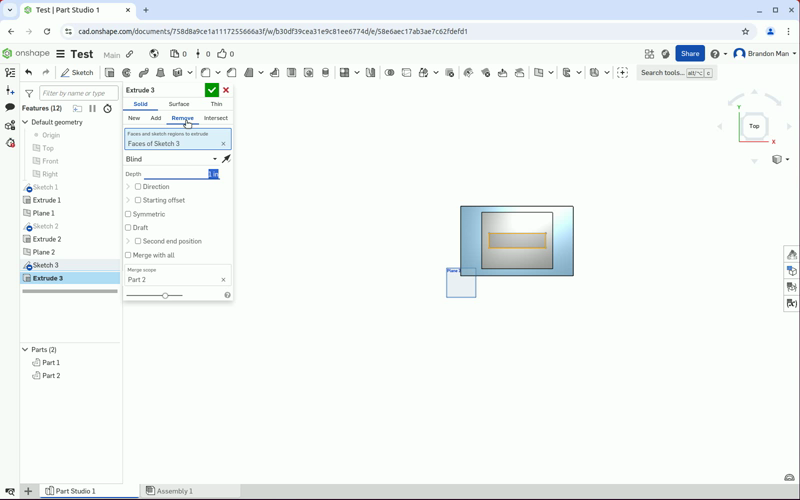
text(2.648)
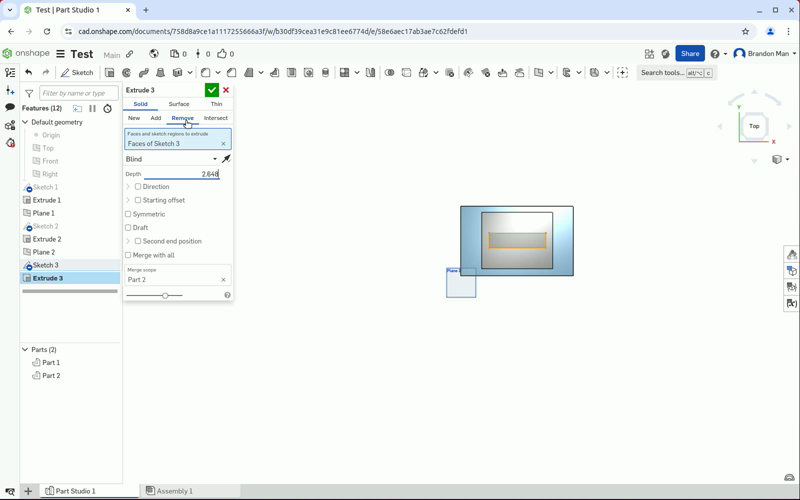
key(tab, 6)
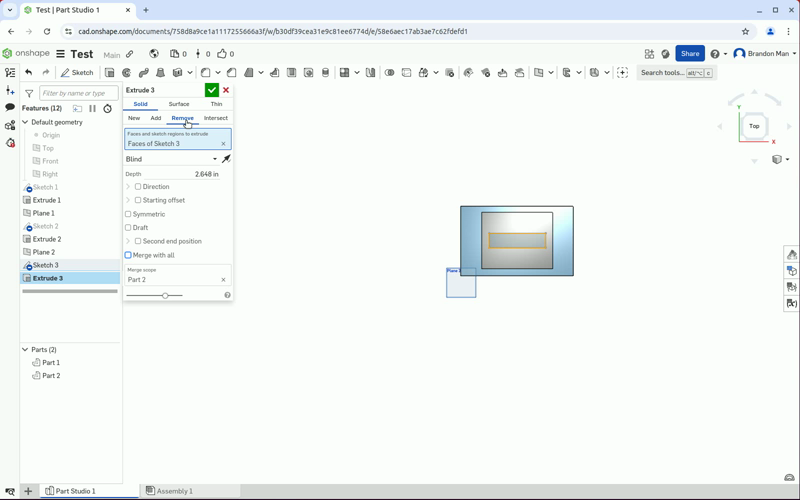
key(space)
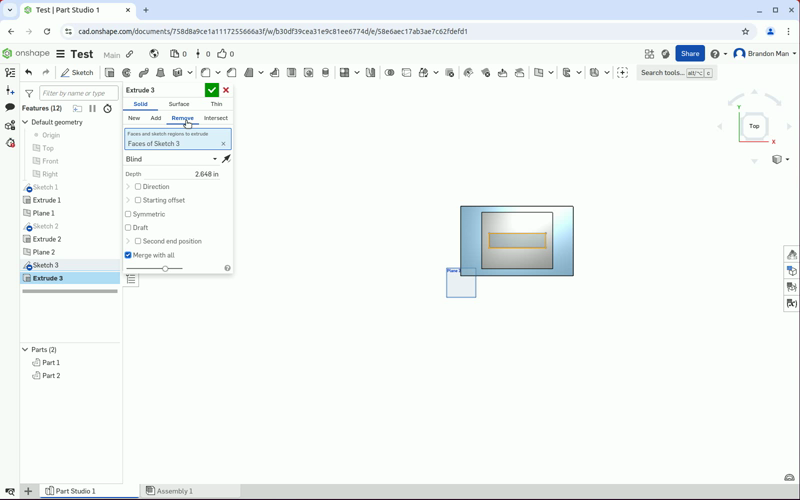
key(enter)
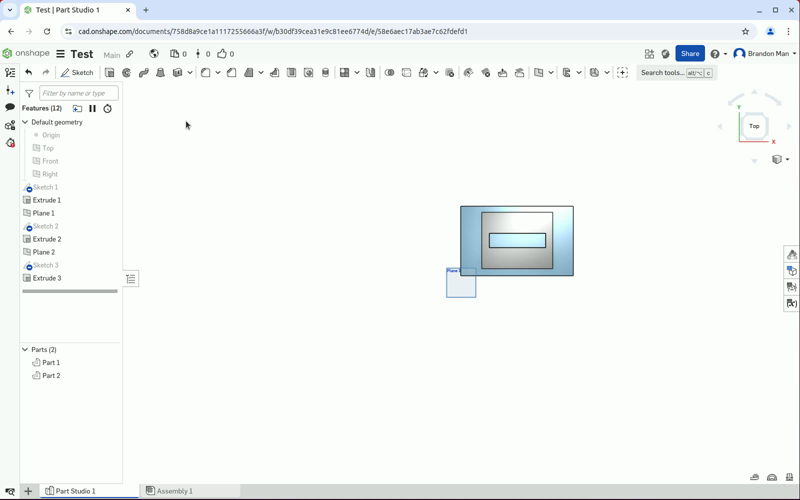
key(shift+h)
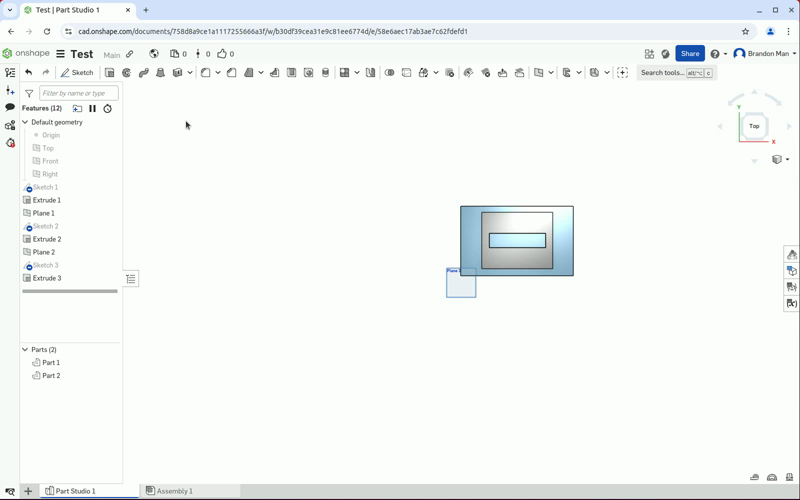
key(shift+h)
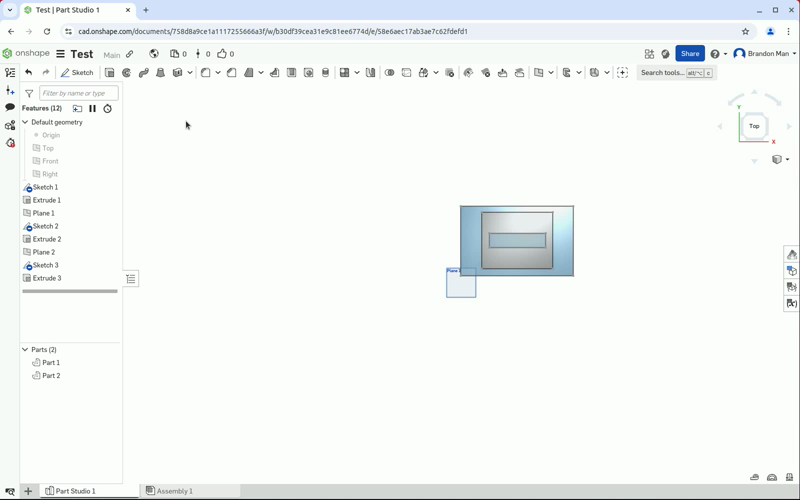
key(shift+7)
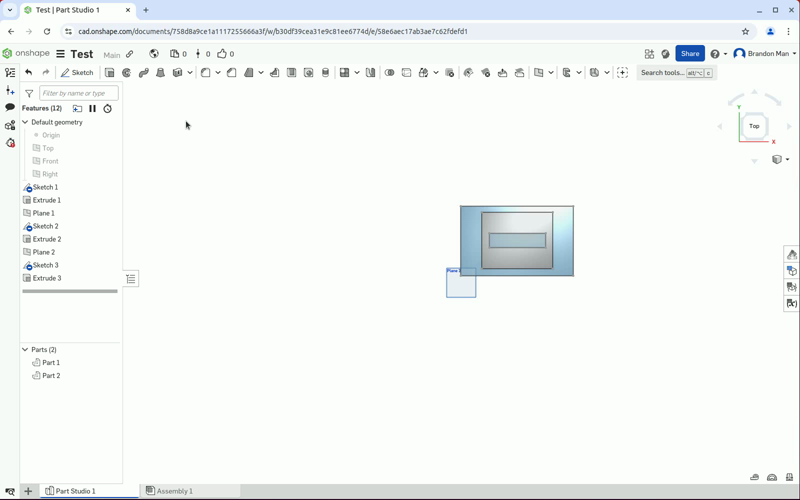
key(up, 3)
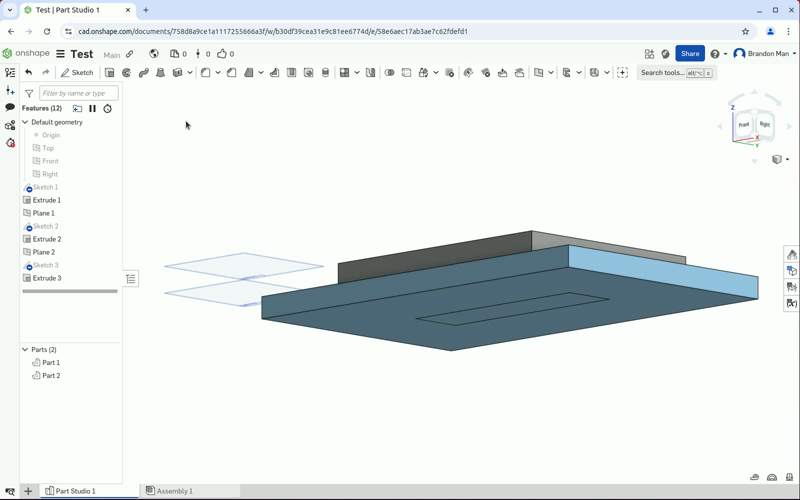
key(left, 3)
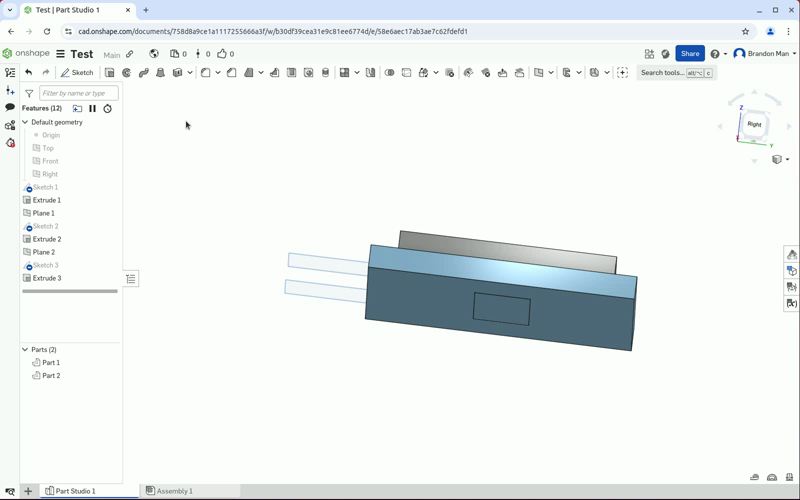
key(right, 3)
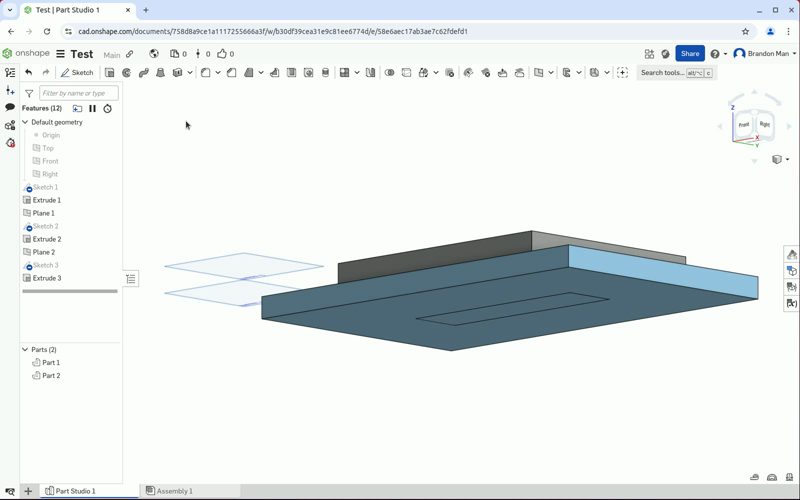
key(down, 3)
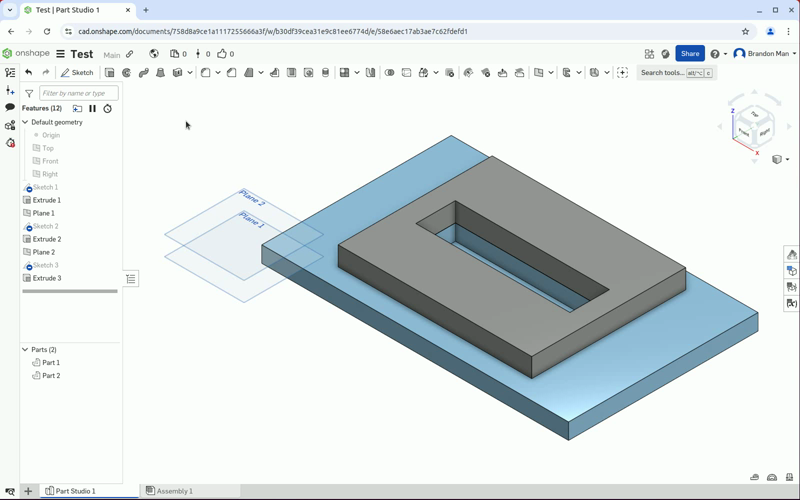
mouse_move(73, 189)
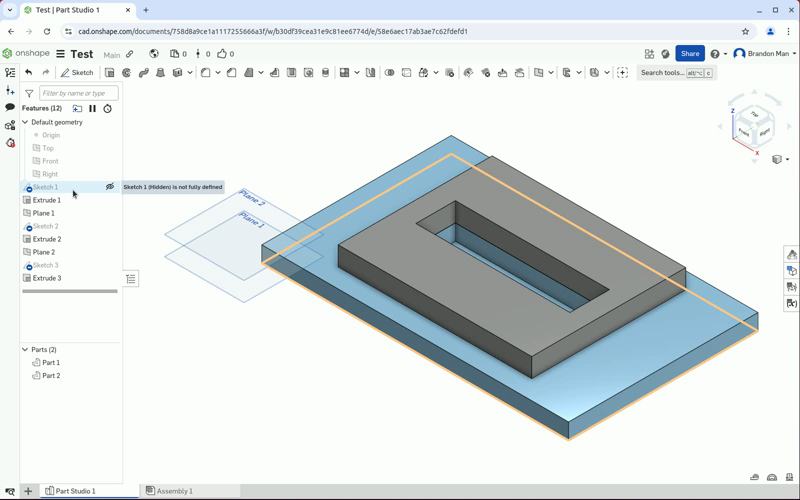
click(73, 189)